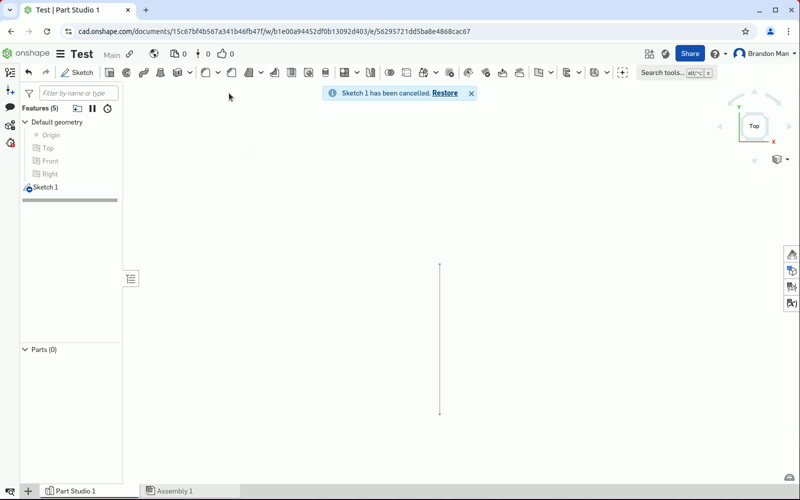
key(shift+h)
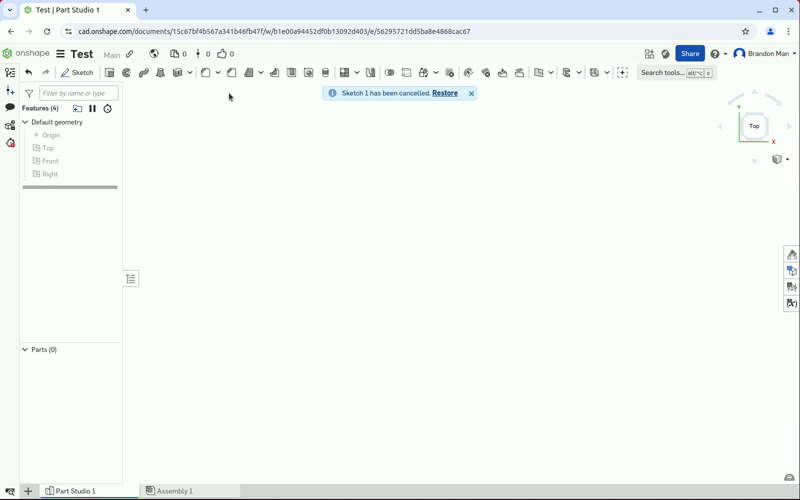
key(shift+s)
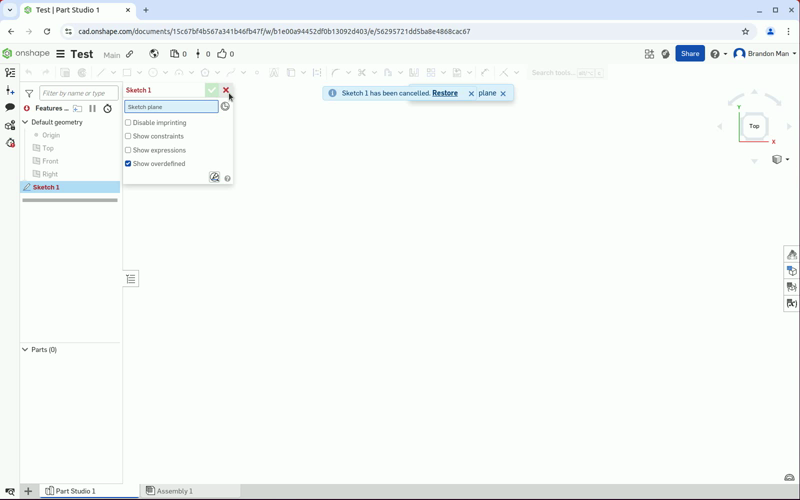
mouse_move(73, 150)
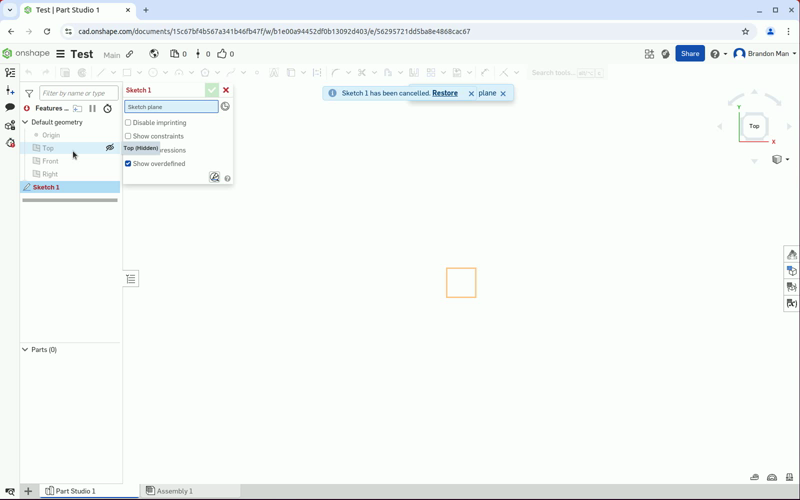
click(73, 150)
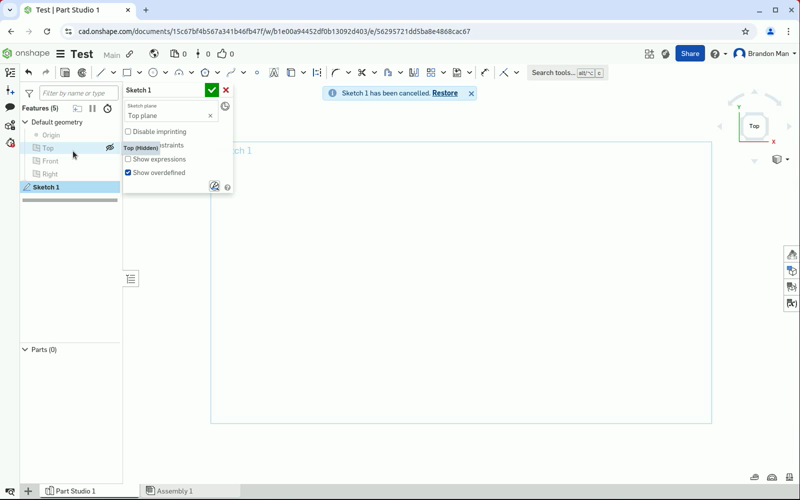
mouse_move(73, 352)
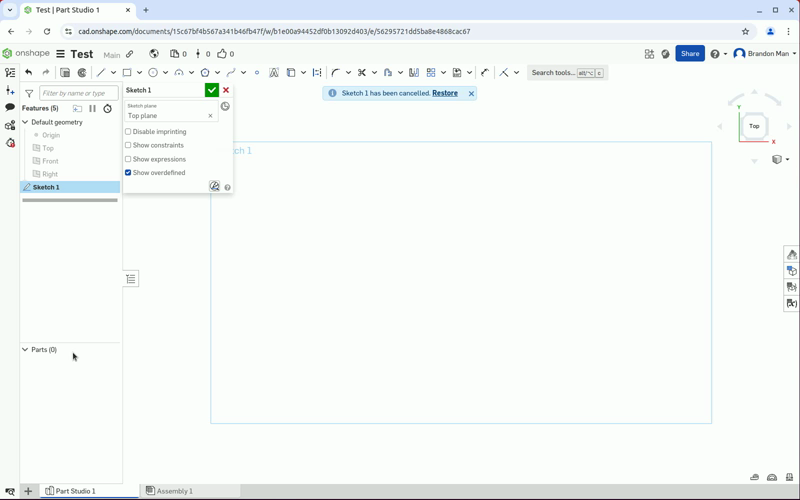
key(y)
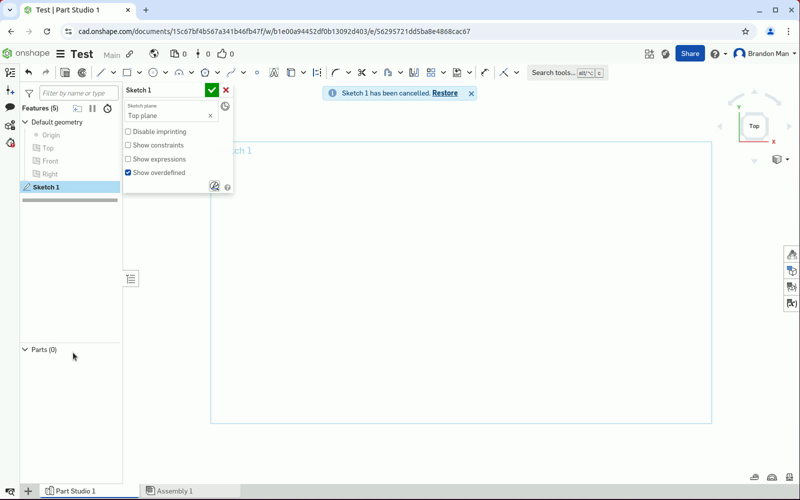
key(l)
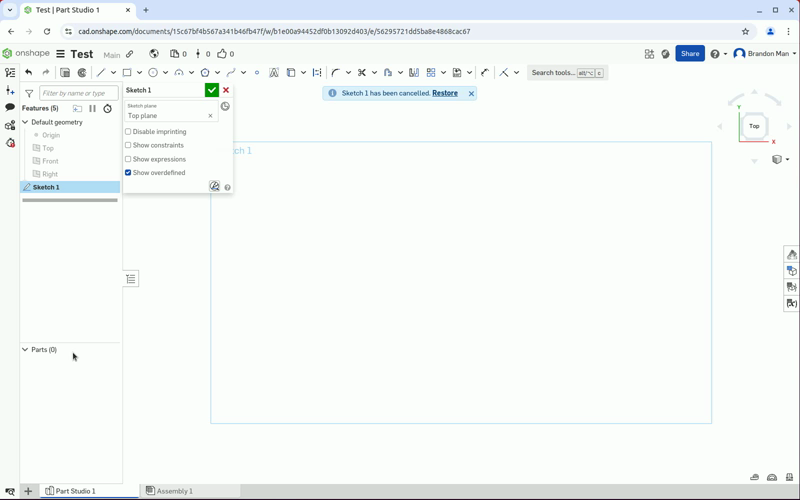
key_down(shift)
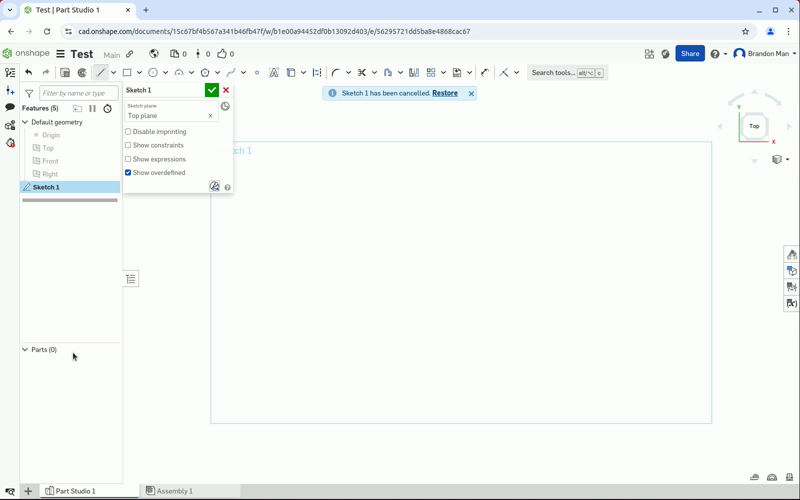
mouse_move(392, 346)
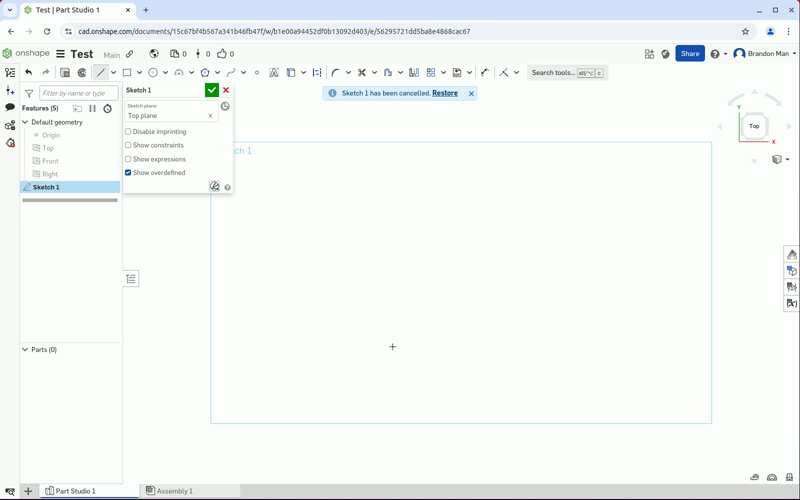
click(392, 346)
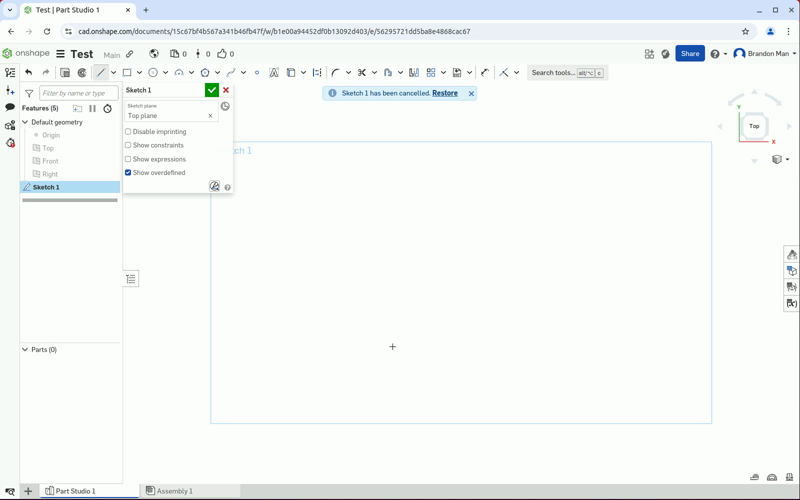
key_up(shift)
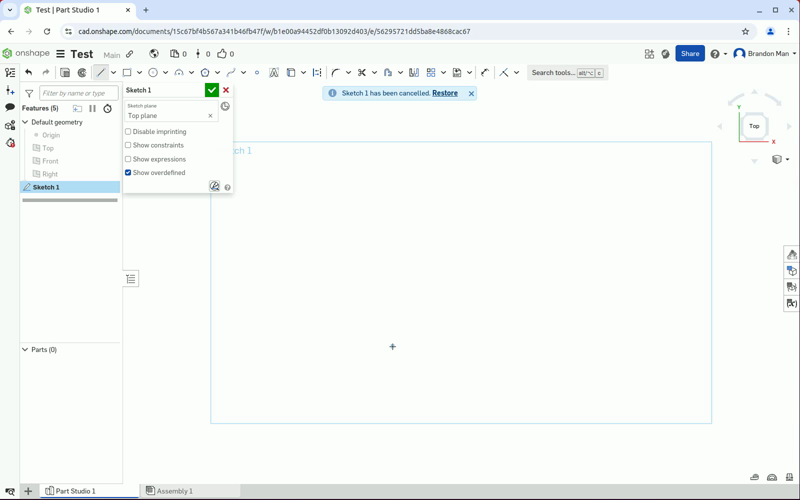
key_down(shift)
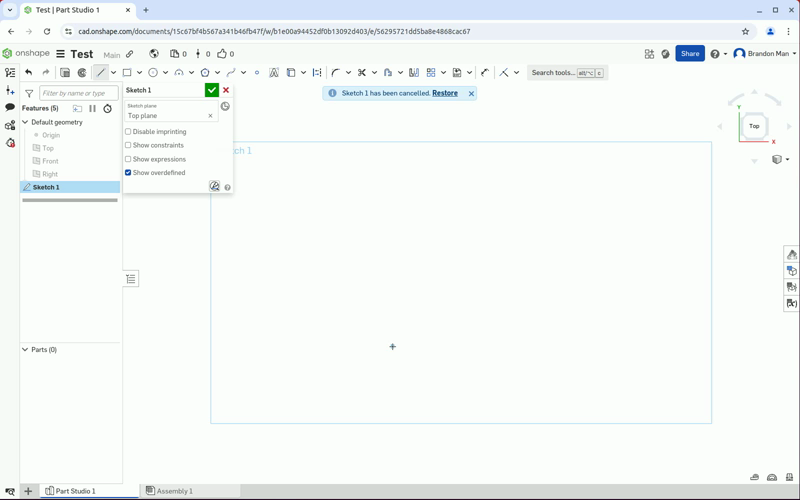
mouse_move(541, 346)
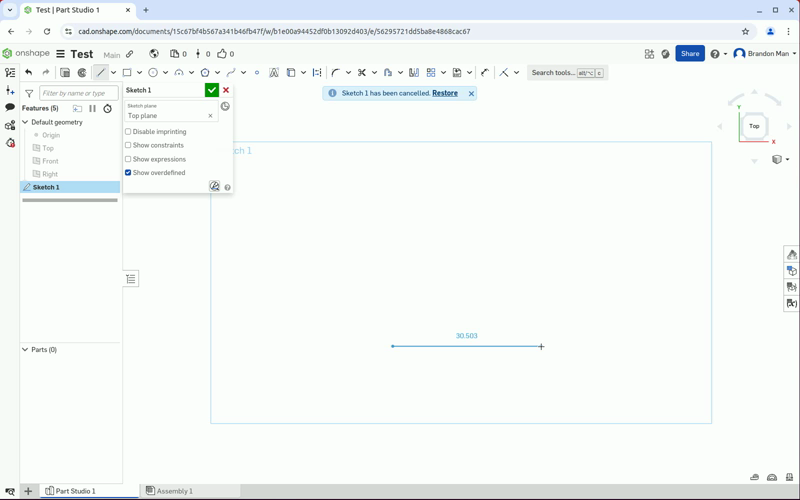
click(541, 346)
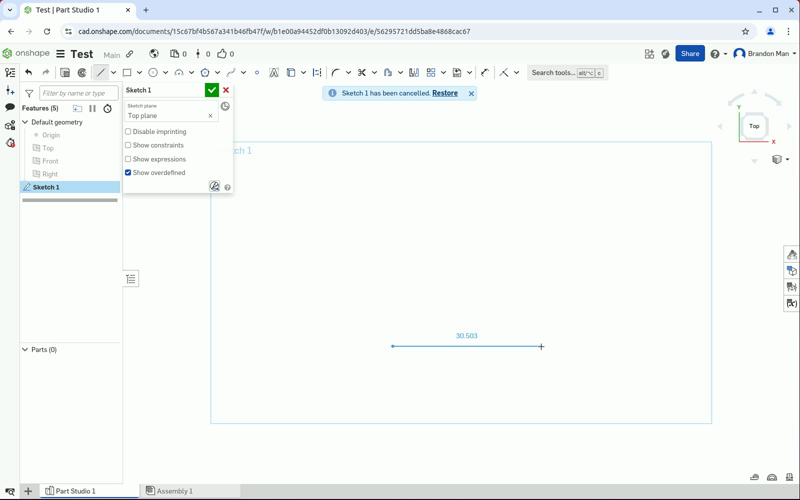
key_up(shift)
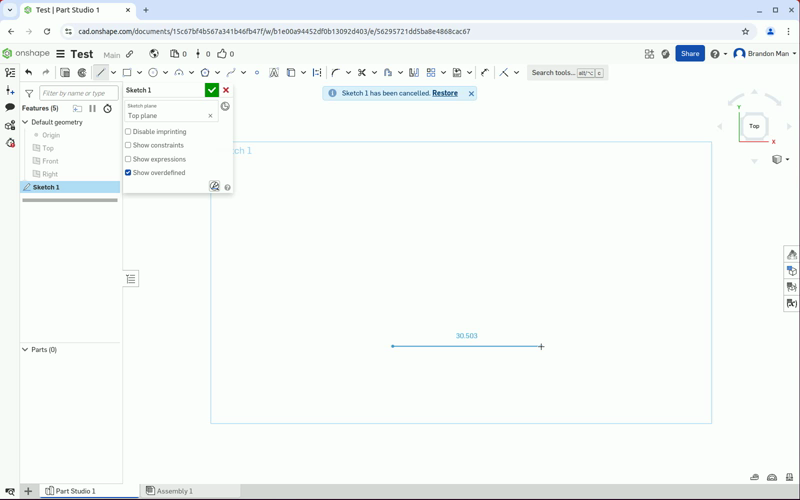
key_down(shift)
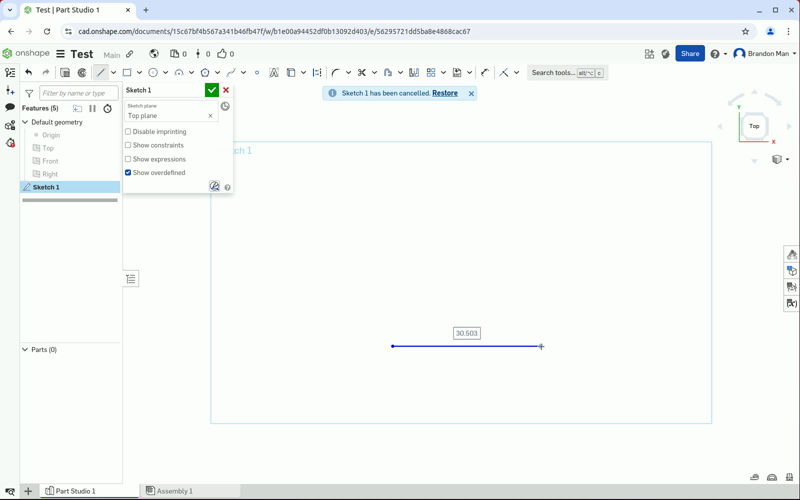
mouse_move(541, 227)
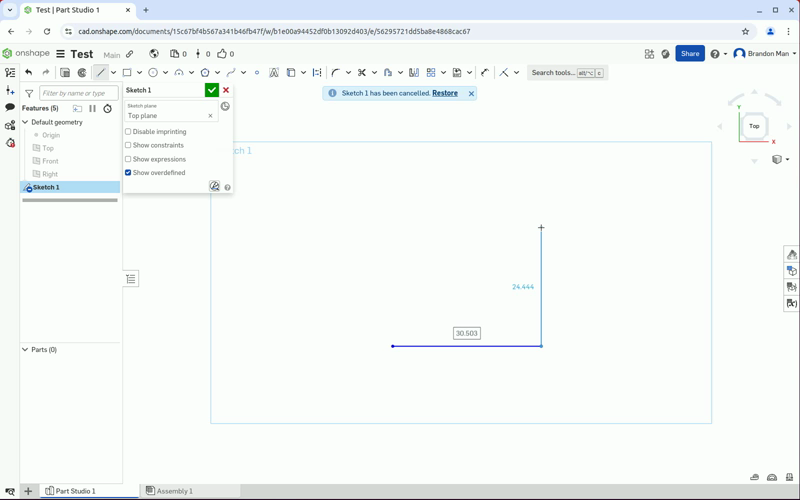
click(541, 227)
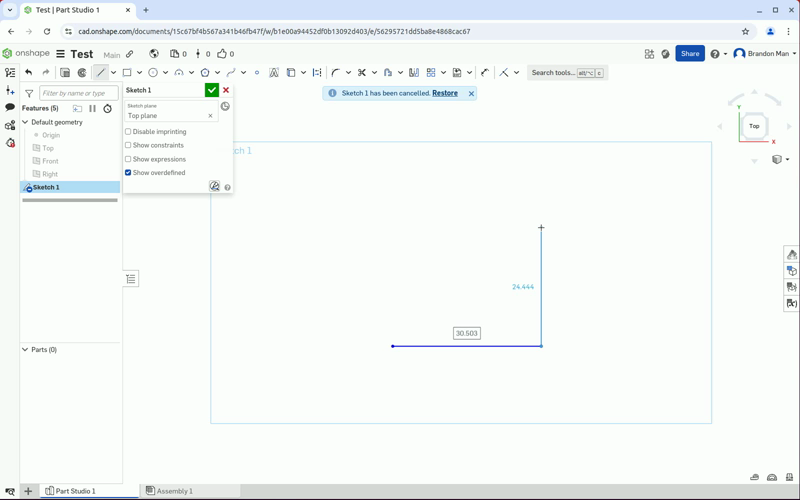
key_up(shift)
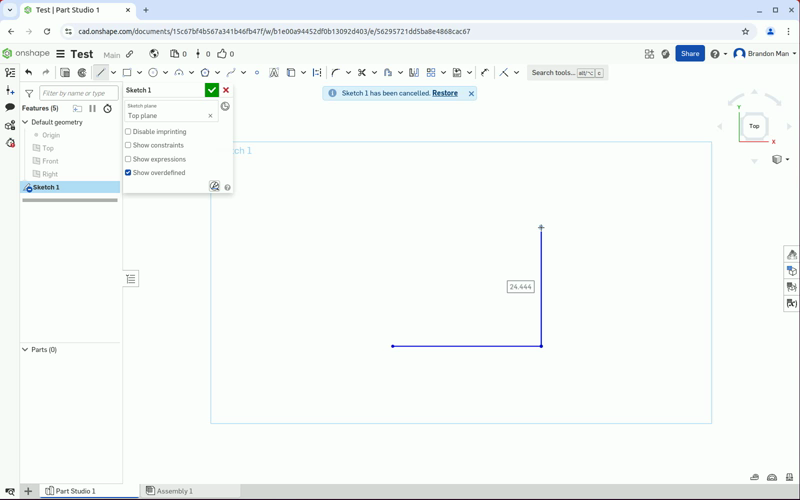
key_down(shift)
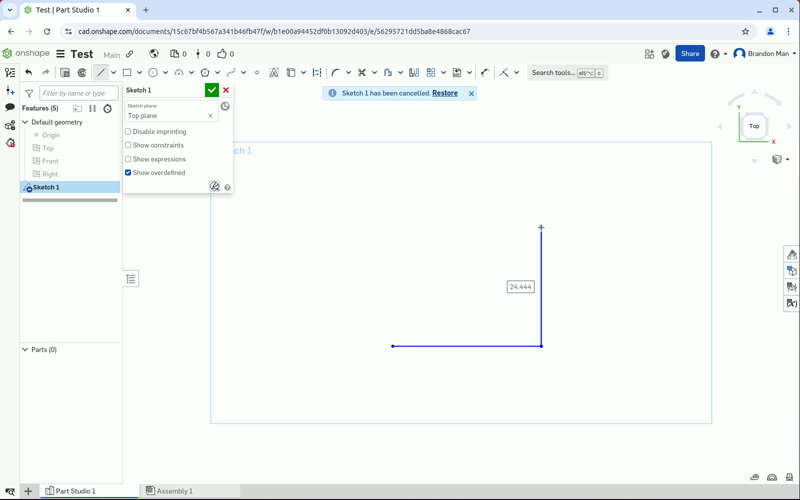
mouse_move(392, 227)
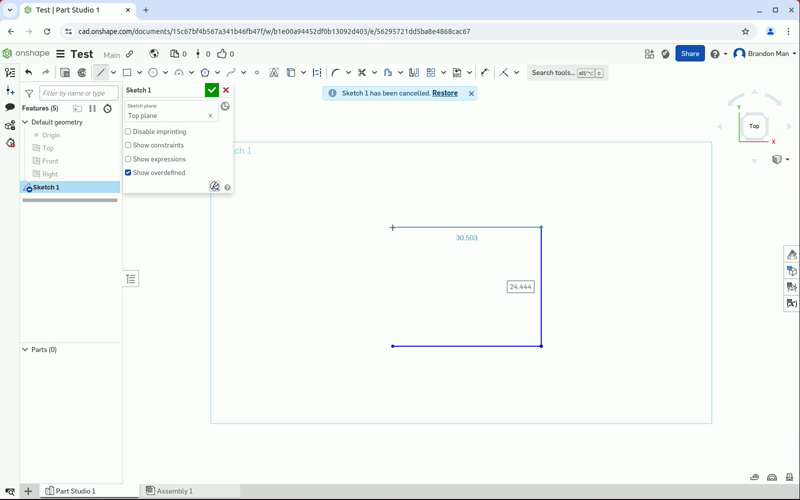
click(392, 227)
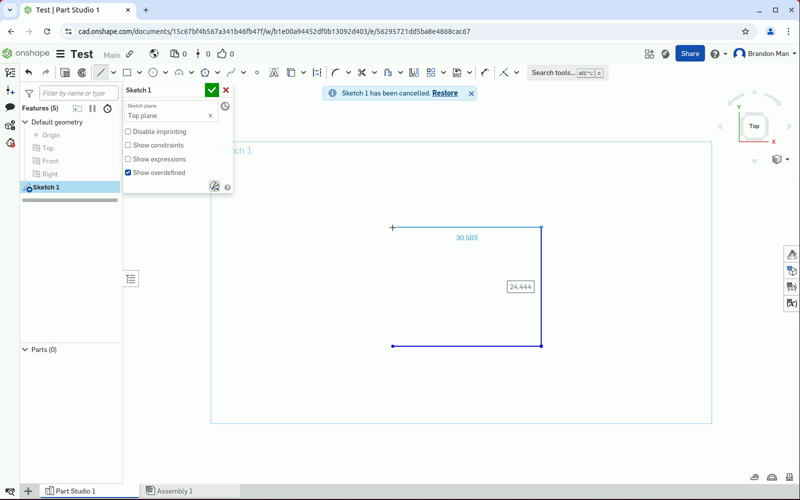
key_up(shift)
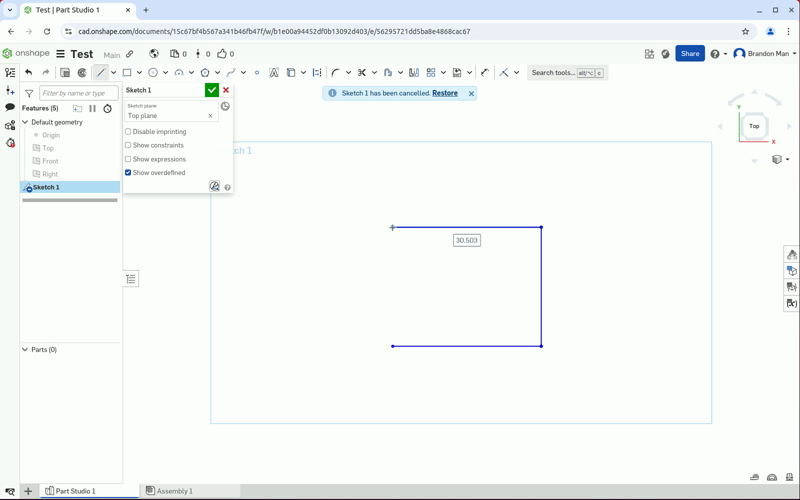
key_down(shift)
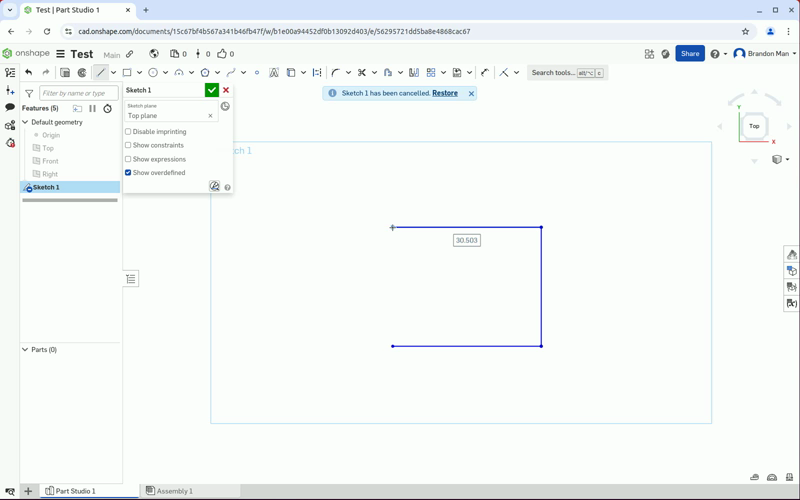
mouse_move(392, 346)
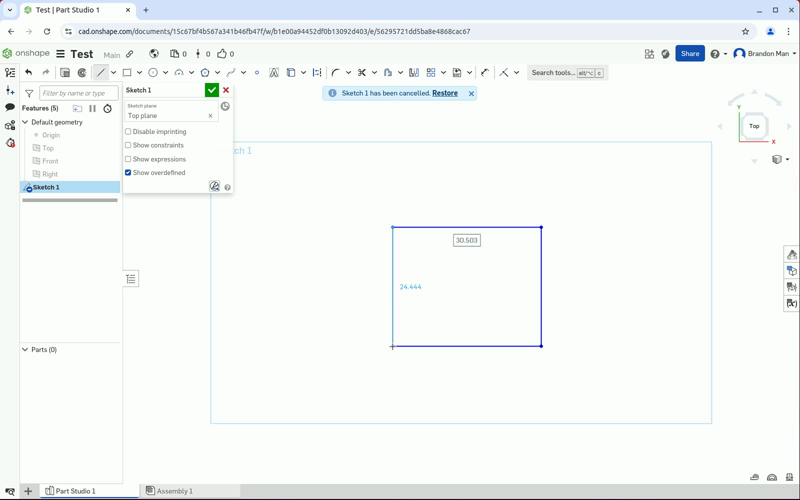
key_up(shift)
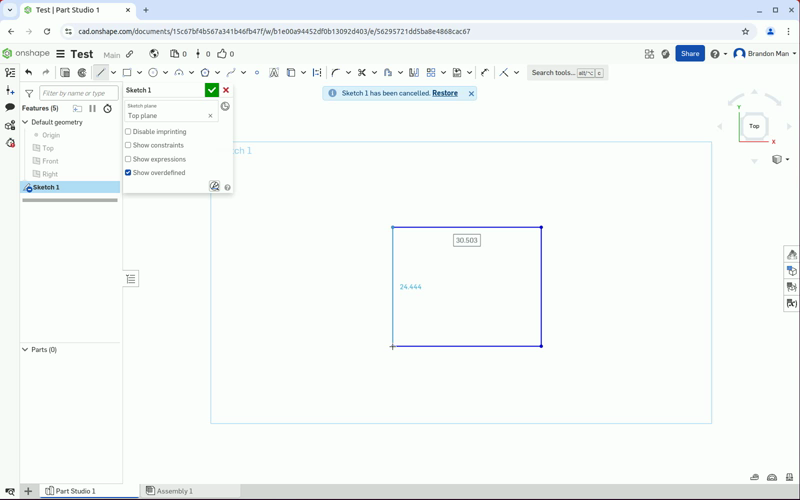
click(392, 346)
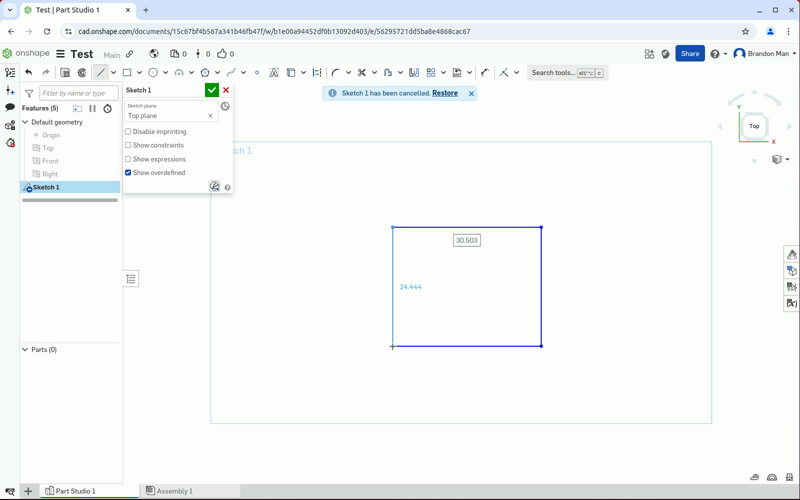
key(esc)
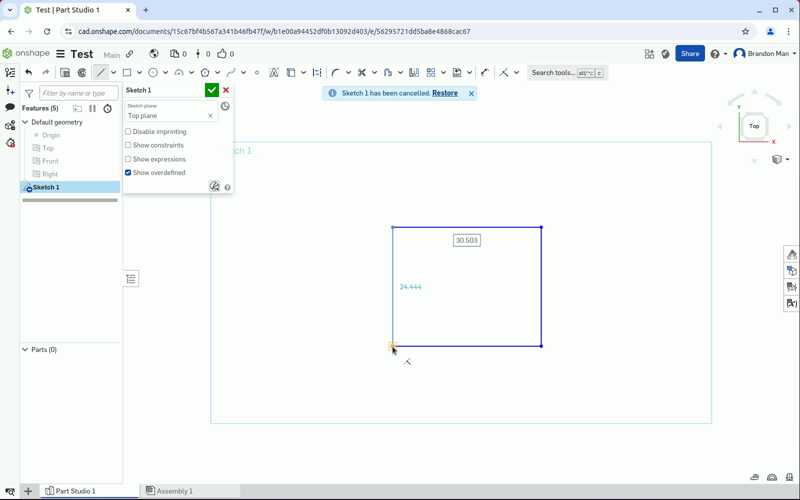
mouse_move(449, 327)
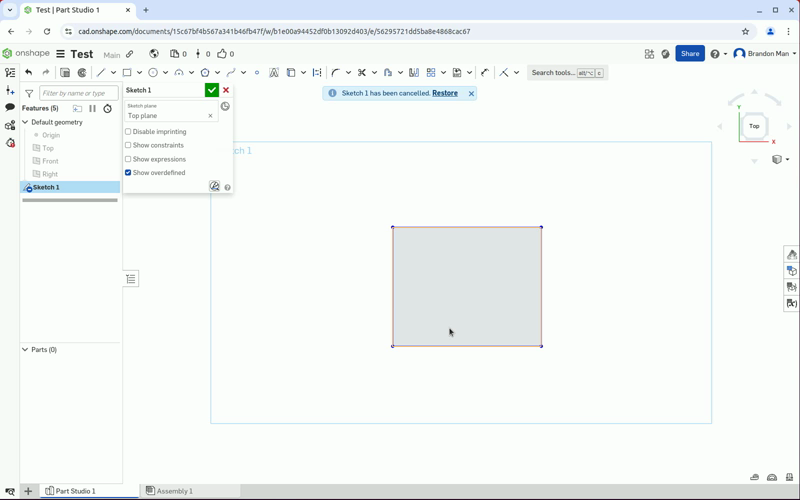
click(449, 327)
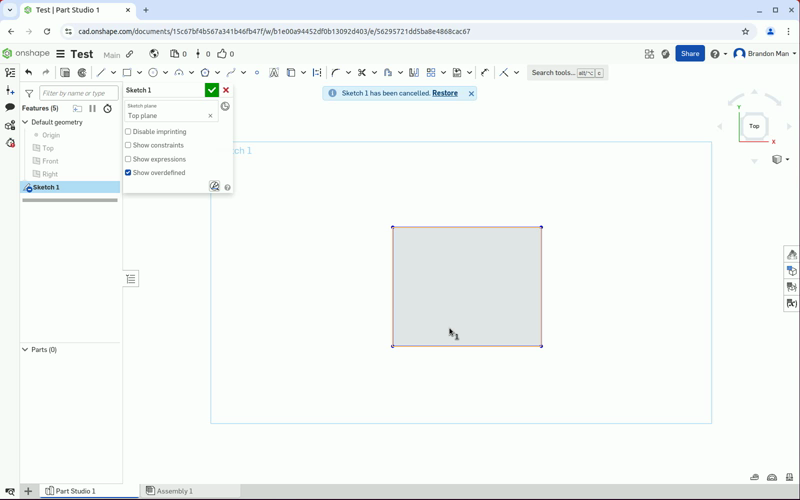
mouse_move(73, 352)
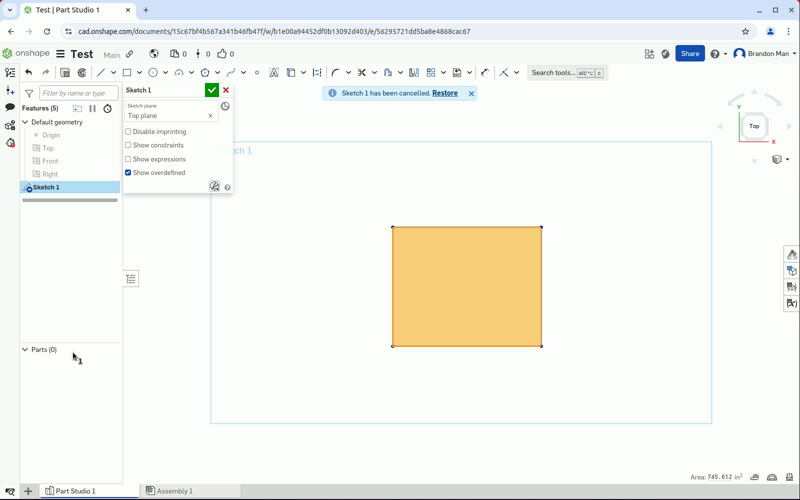
key(shift+y)
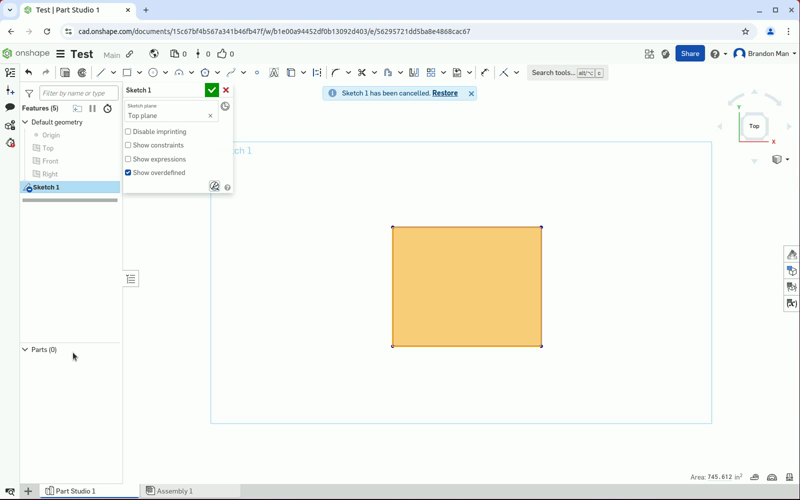
key(shift+e)
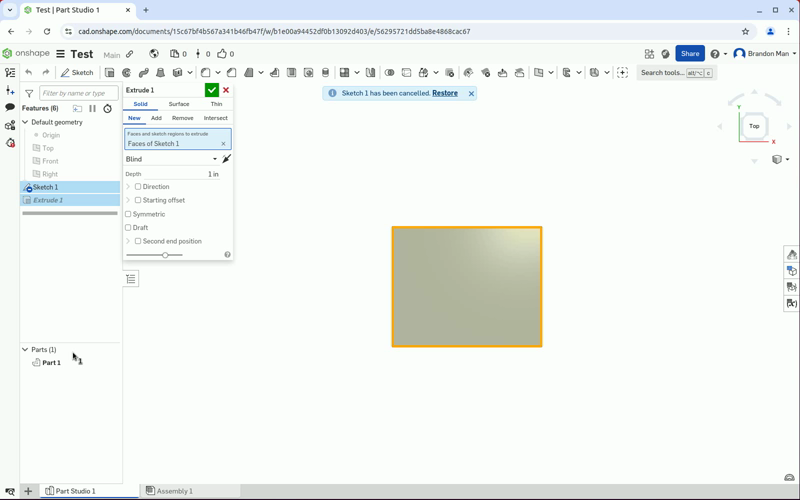
mouse_move(143, 106)
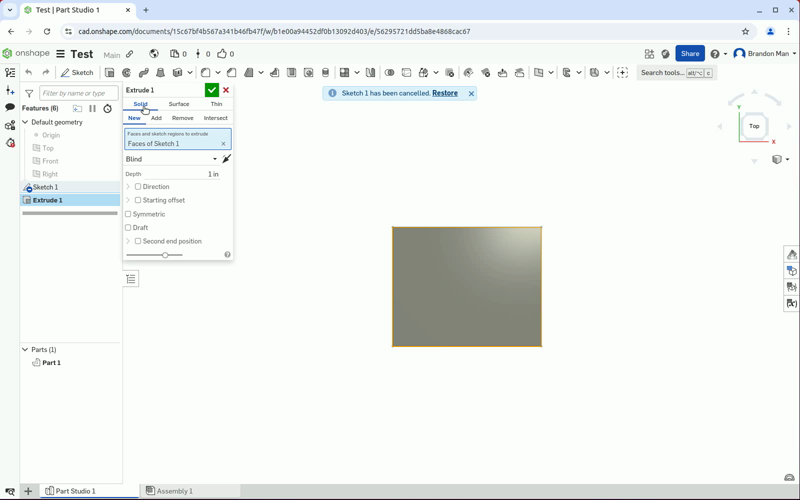
click(143, 106)
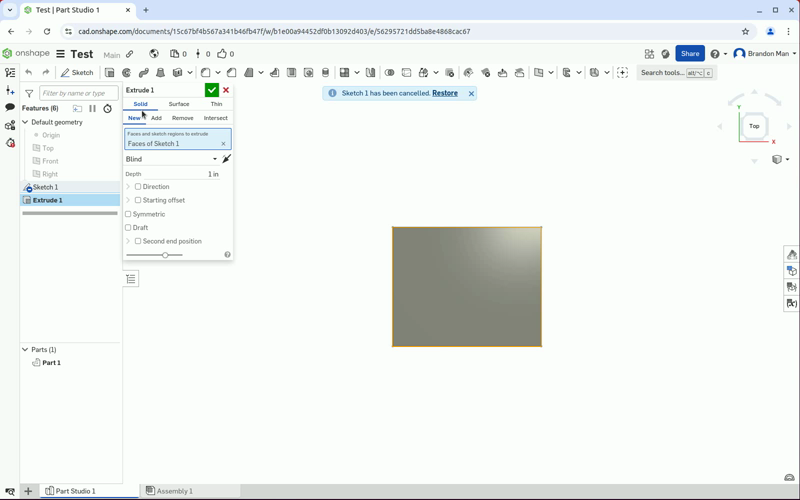
mouse_move(137, 120)
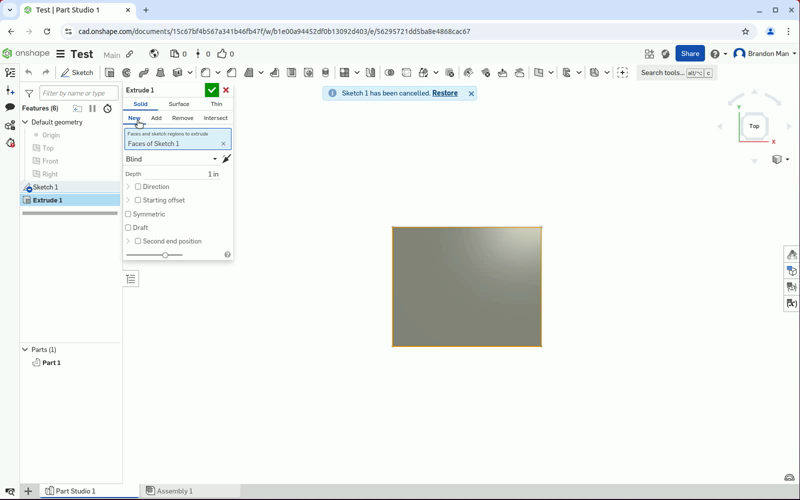
click(137, 120)
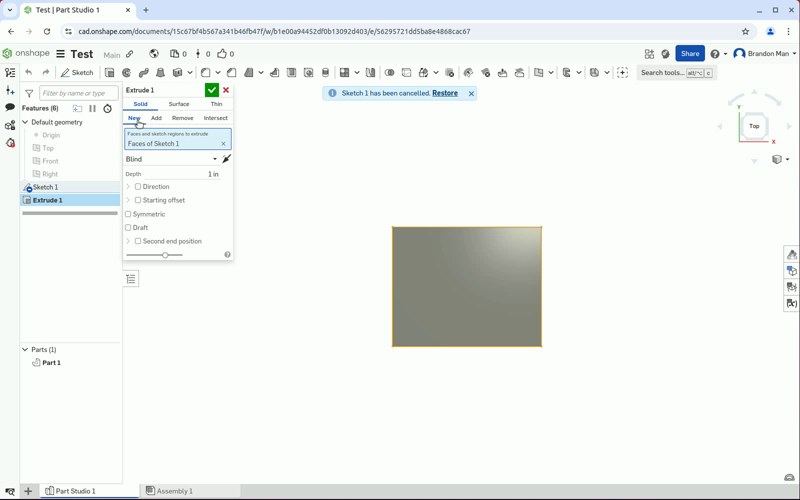
key(tab, 4)
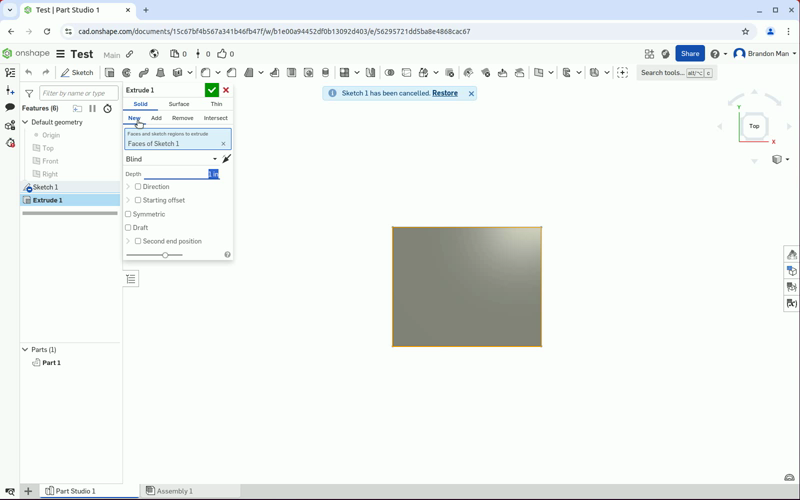
text(1.926)
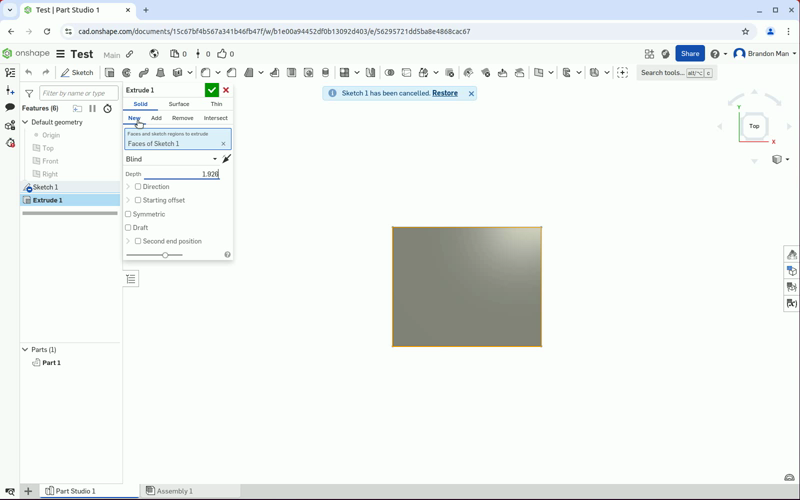
key(enter)
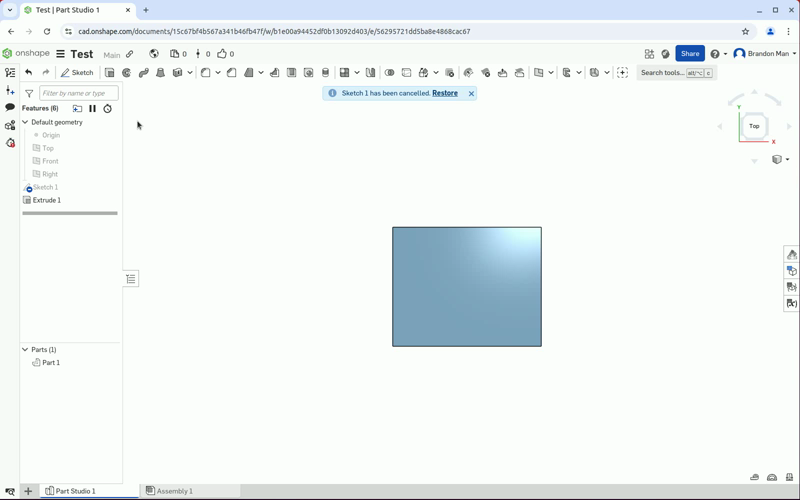
key(shift+h)
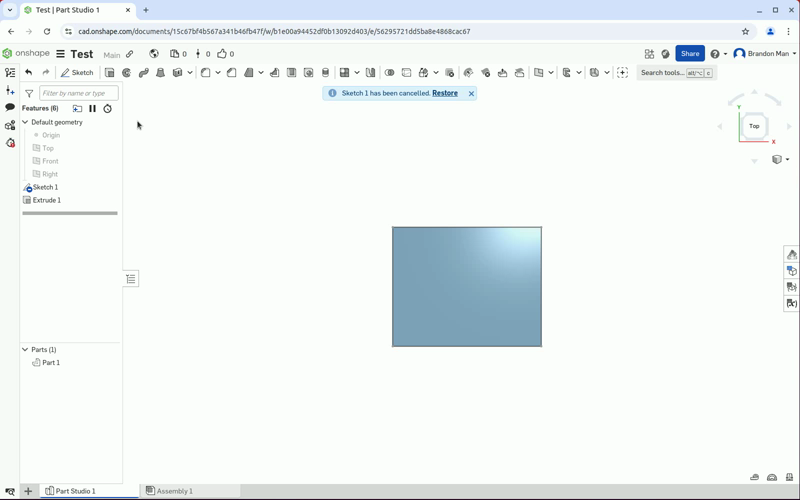
key(shift+h)
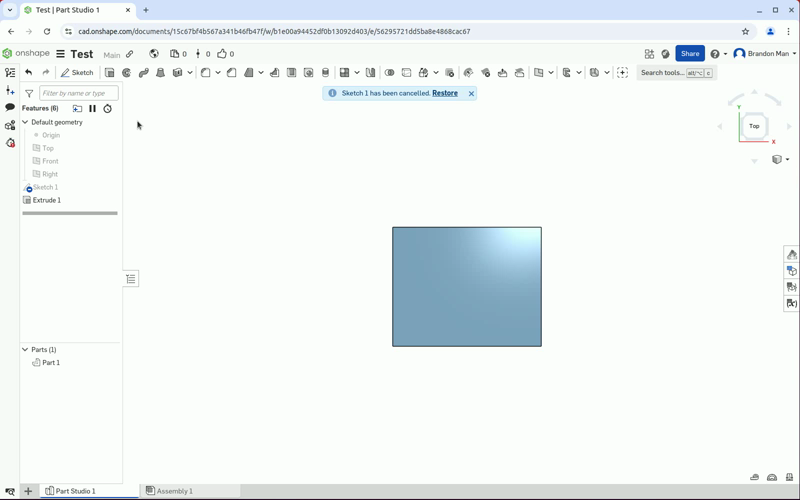
mouse_move(73, 189)
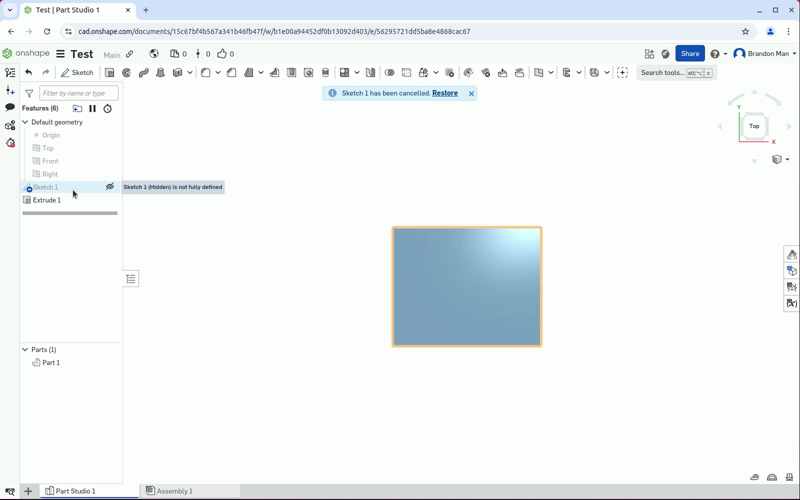
click(73, 189)
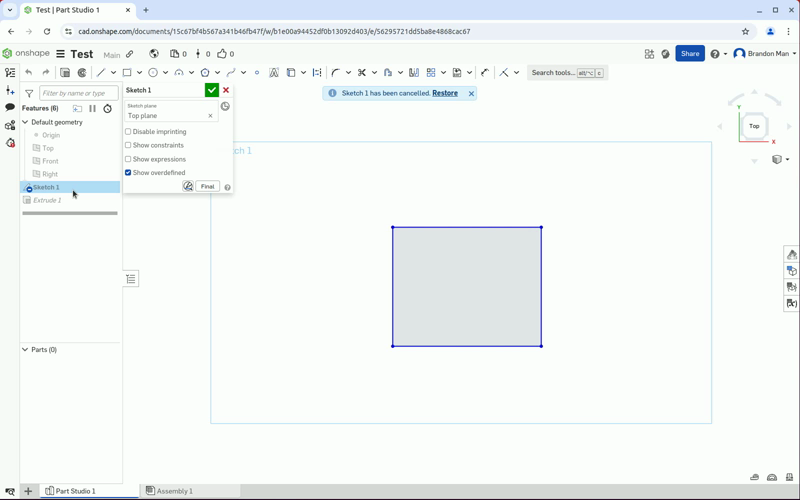
mouse_move(229, 92)
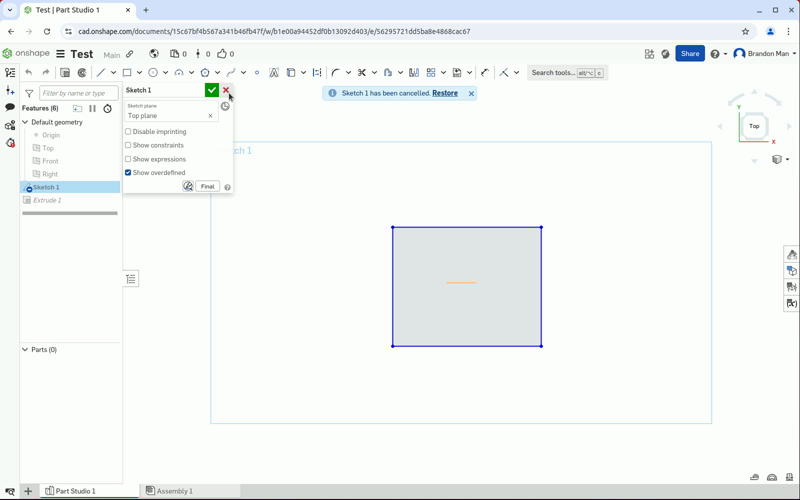
click(229, 92)
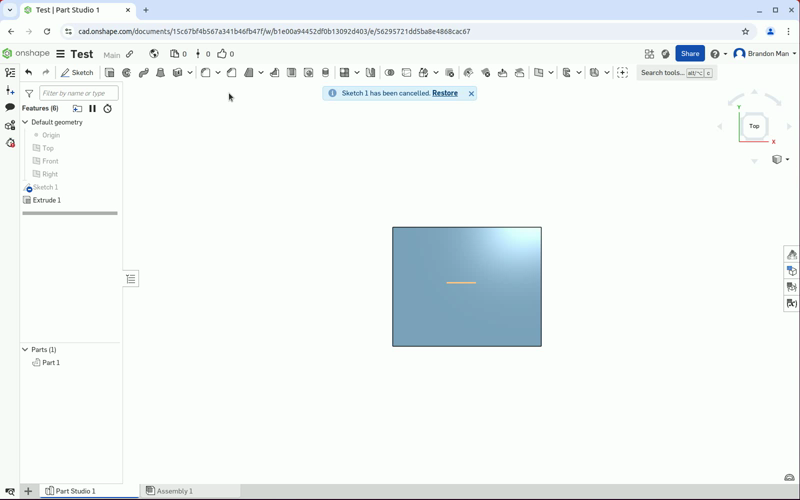
mouse_move(541, 75)
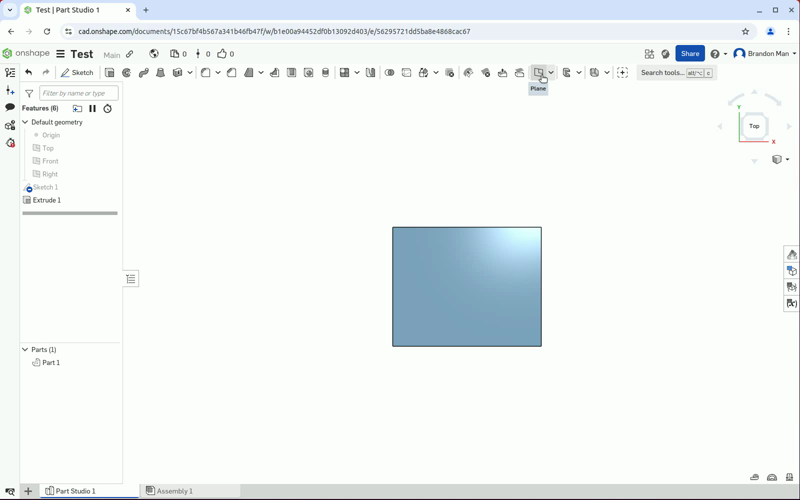
click(541, 75)
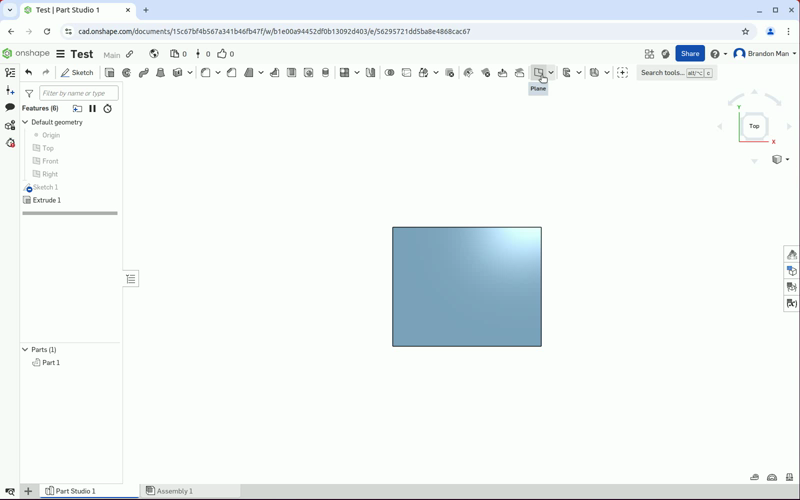
mouse_move(73, 150)
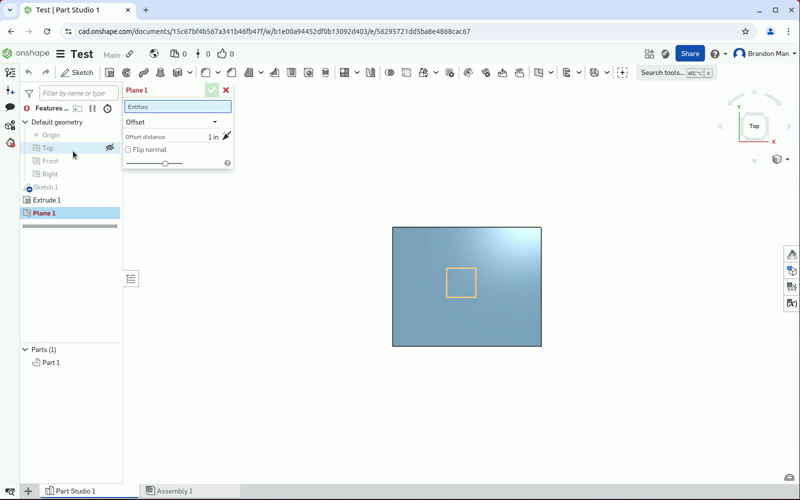
click(73, 150)
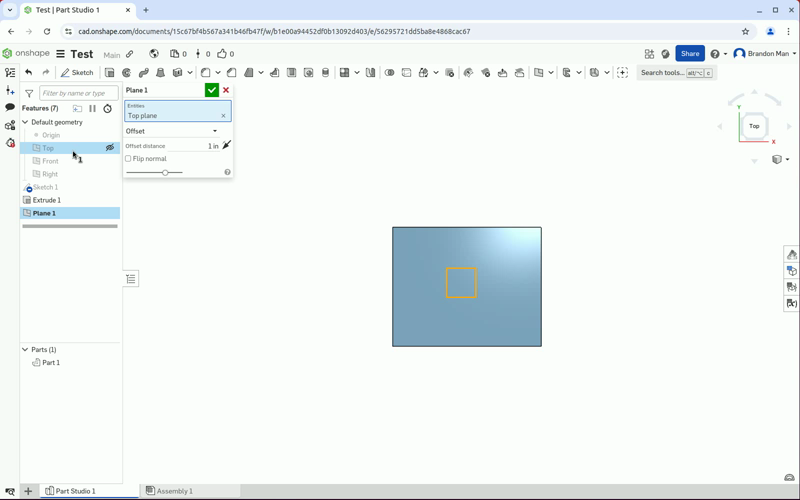
key(tab, 2)
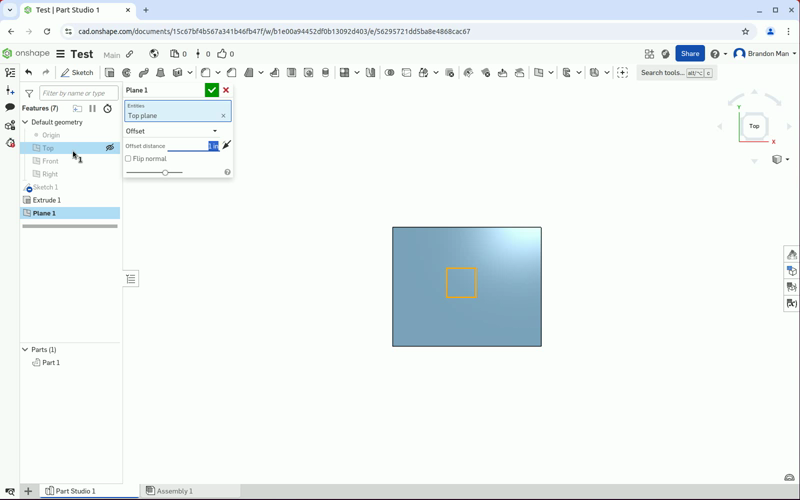
text(1.91)
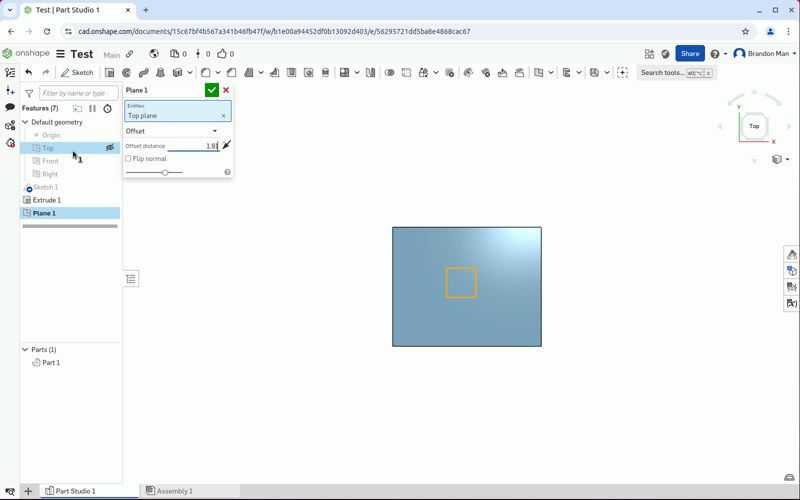
key(enter, 2)
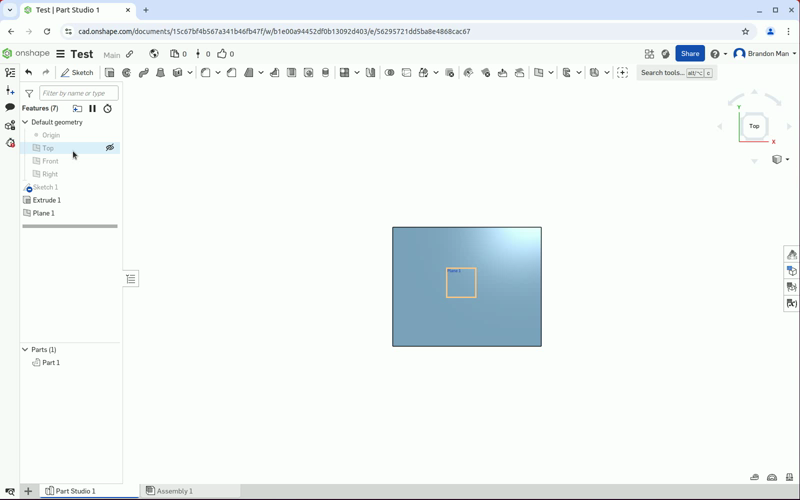
key(shift+s)
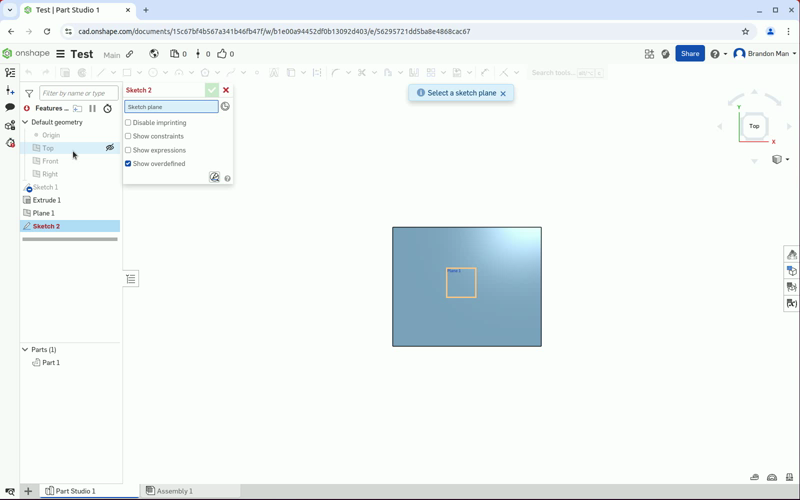
mouse_move(73, 215)
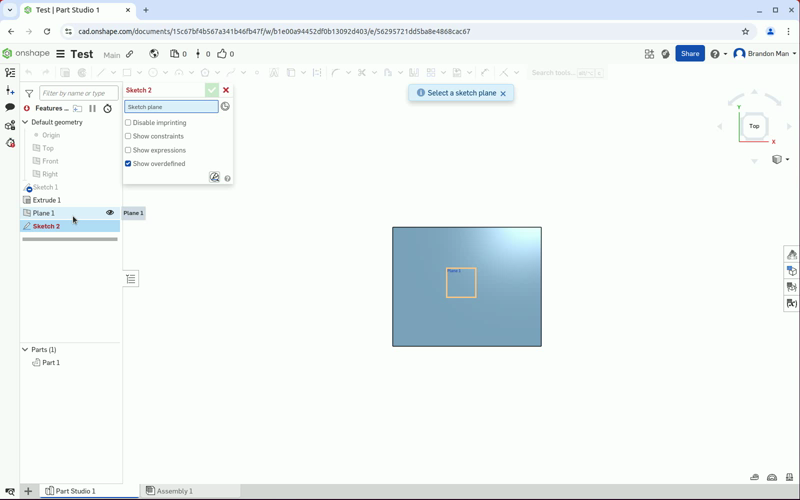
click(73, 215)
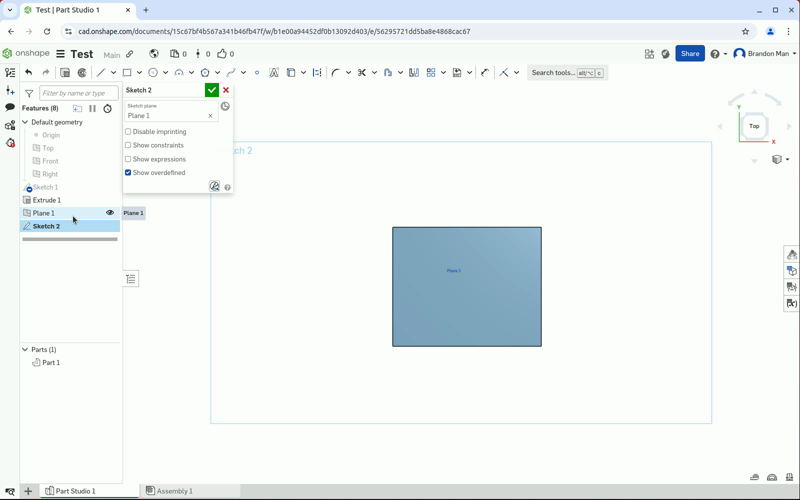
mouse_move(73, 352)
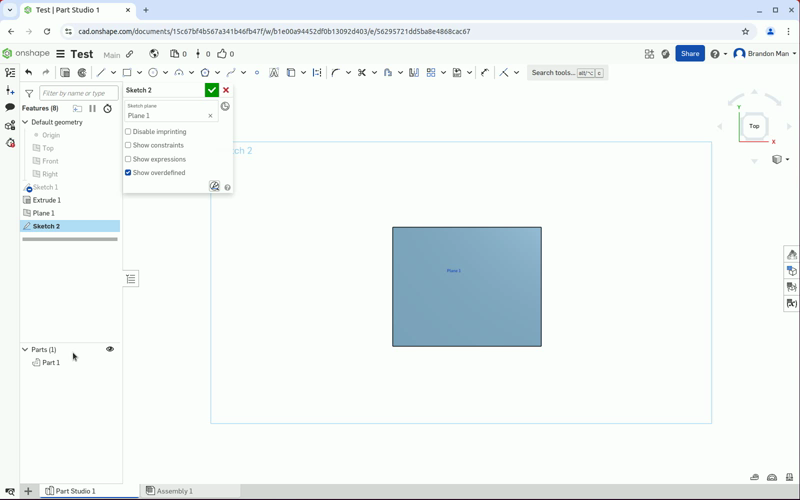
key(y)
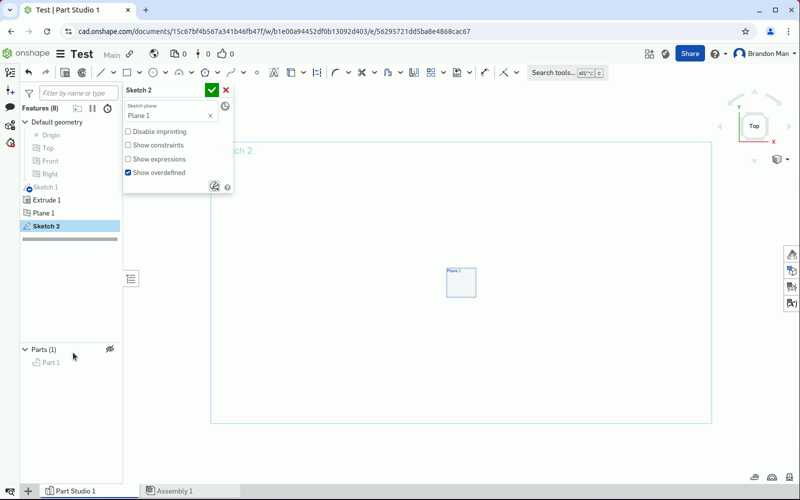
key(c)
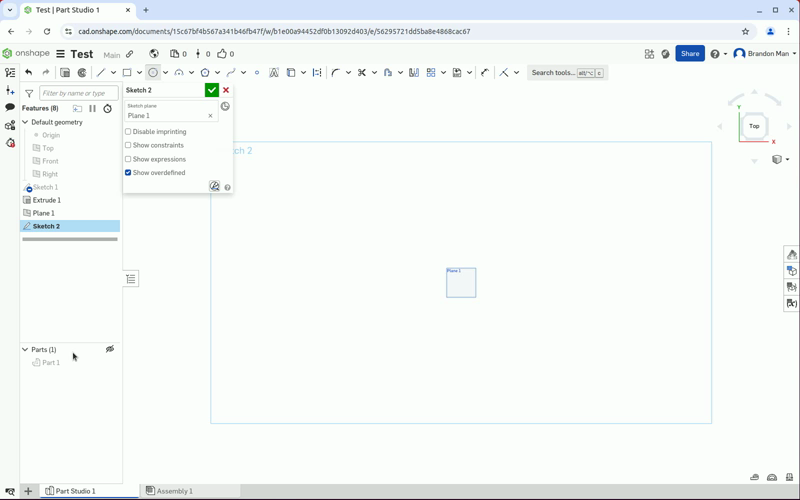
key_down(shift)
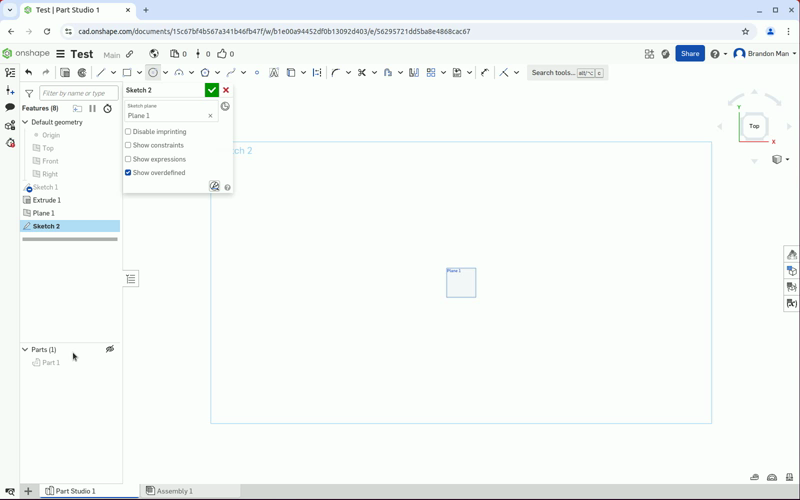
mouse_move(469, 282)
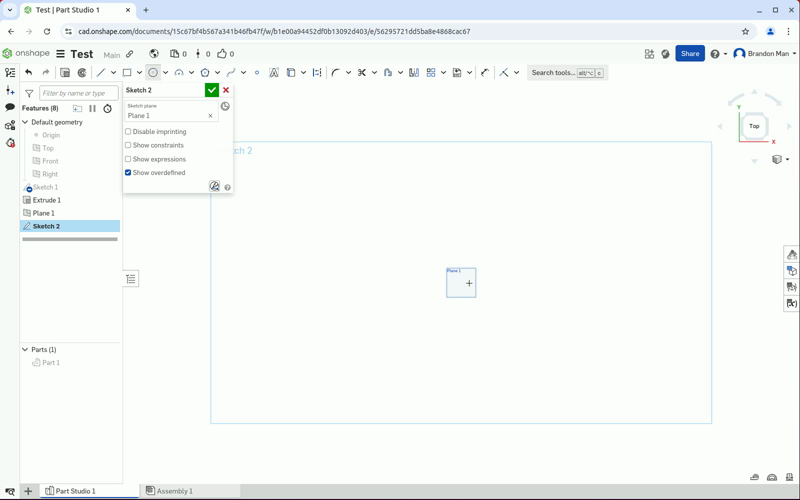
click(469, 282)
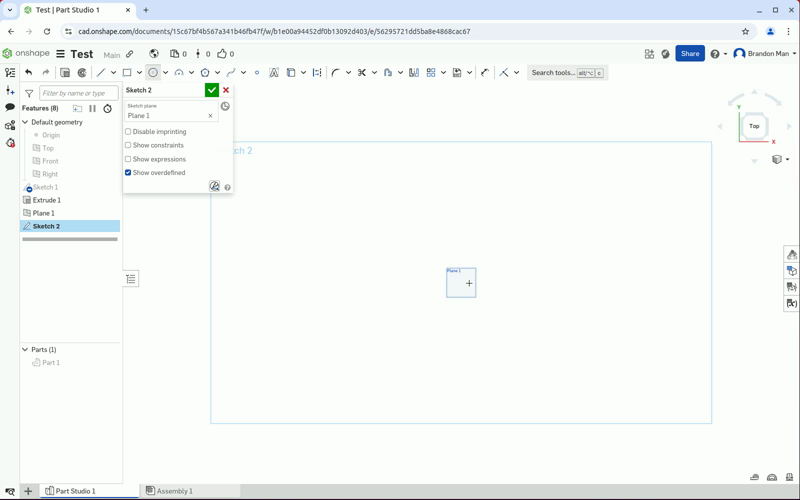
key_up(shift)
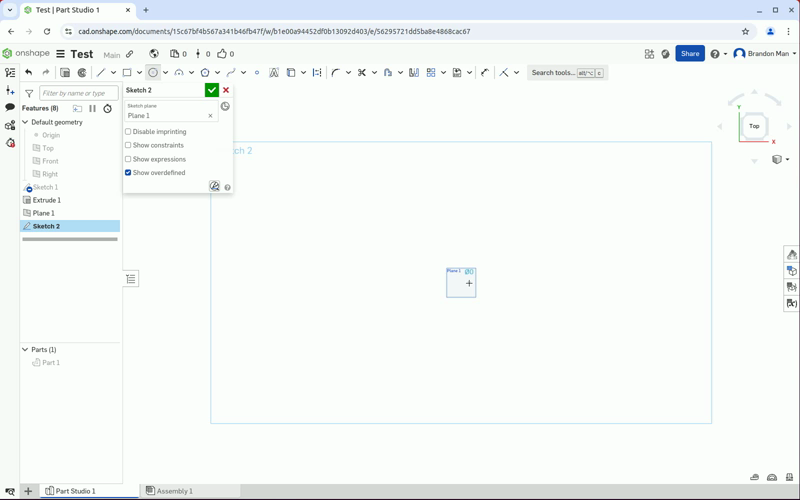
mouse_move(485, 282)
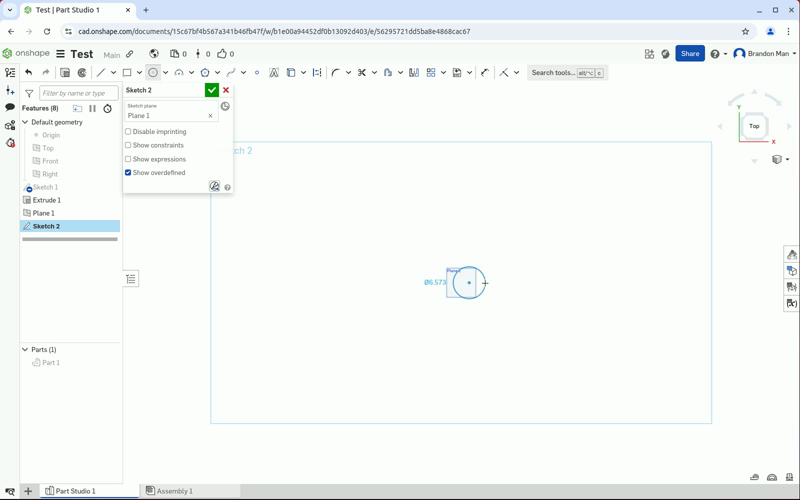
click(485, 282)
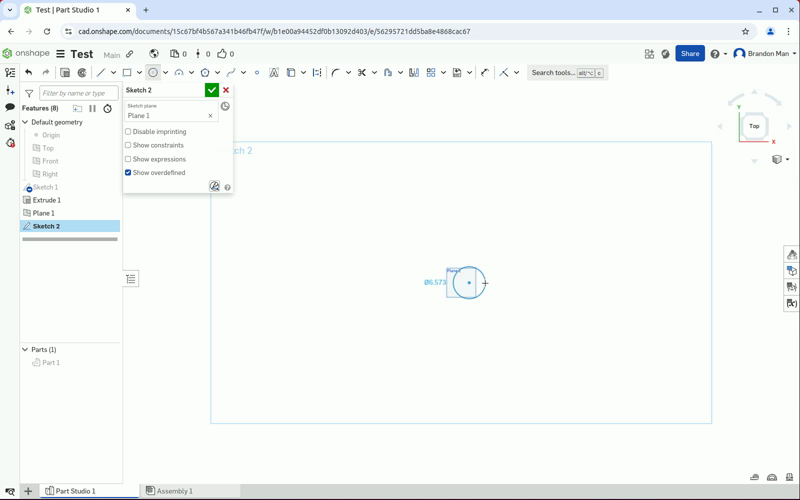
key(esc)
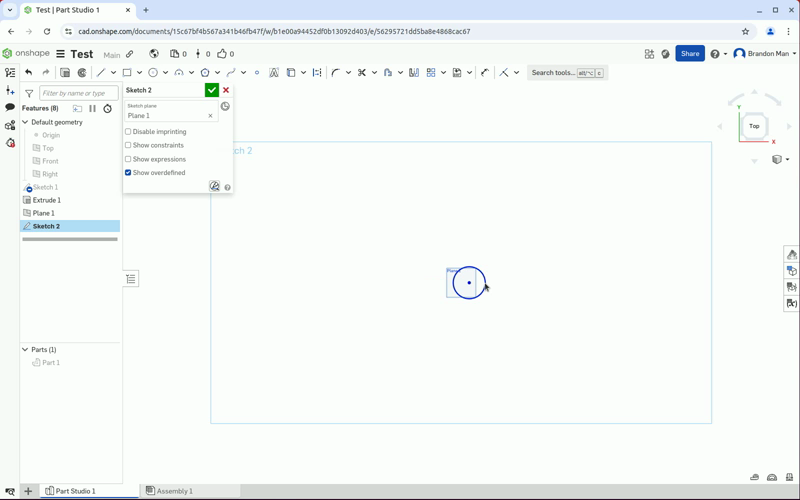
mouse_move(470, 276)
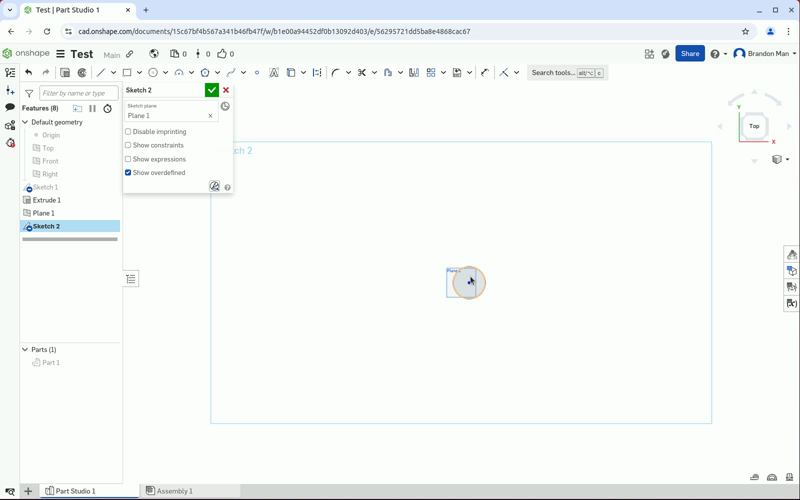
scroll(6)
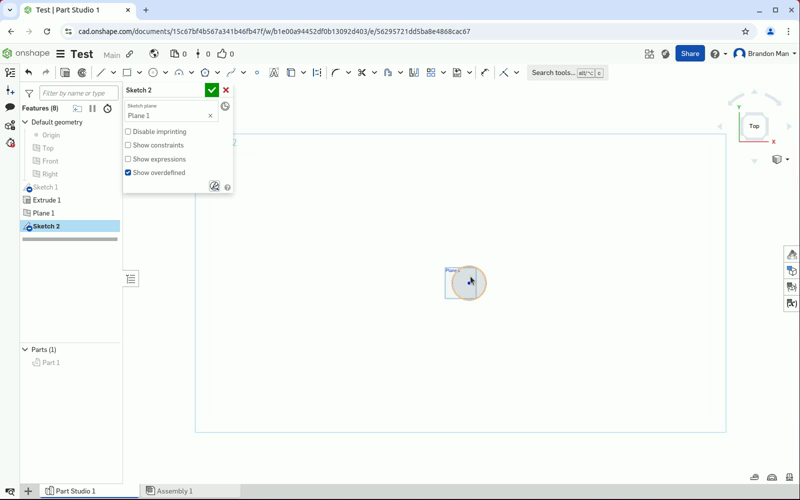
scroll(6)
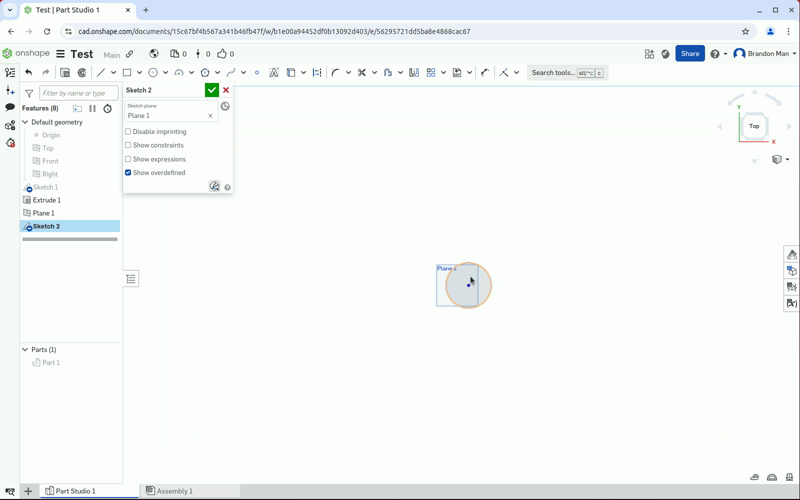
scroll(6)
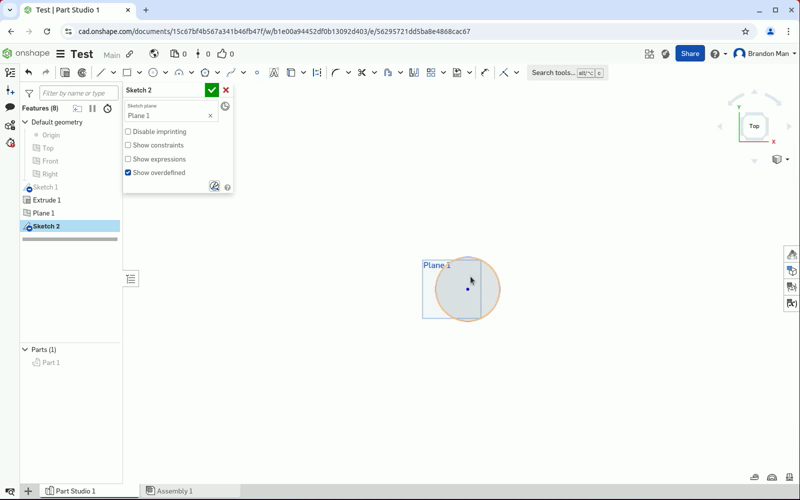
scroll(6)
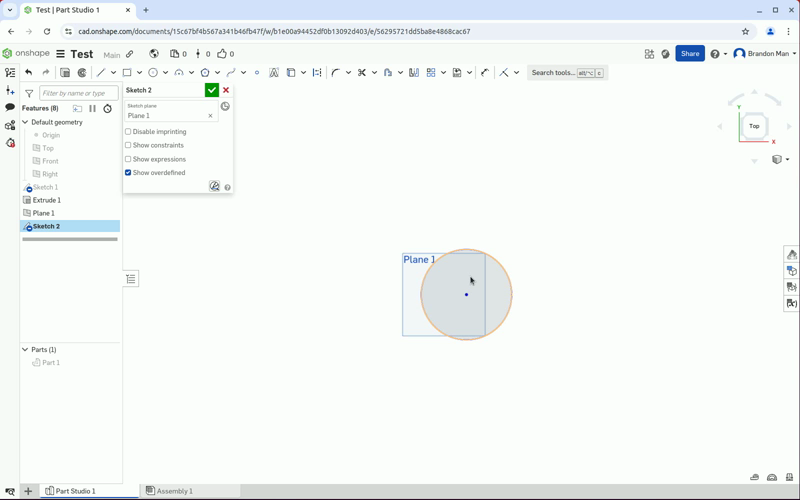
scroll(6)
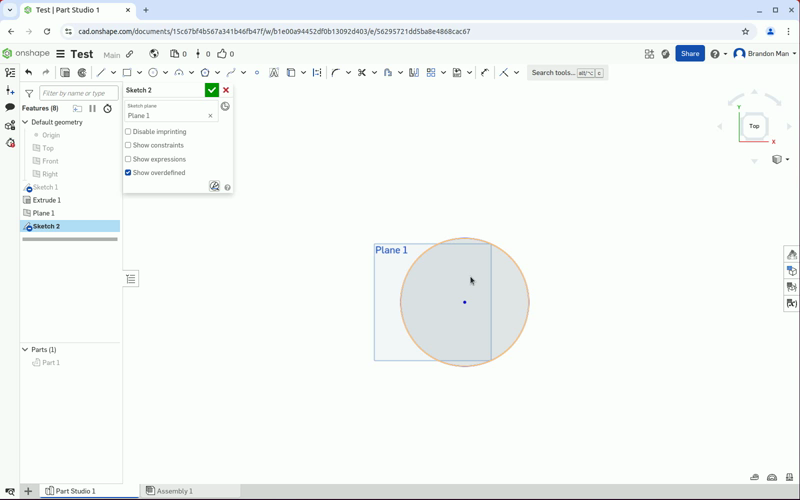
scroll(6)
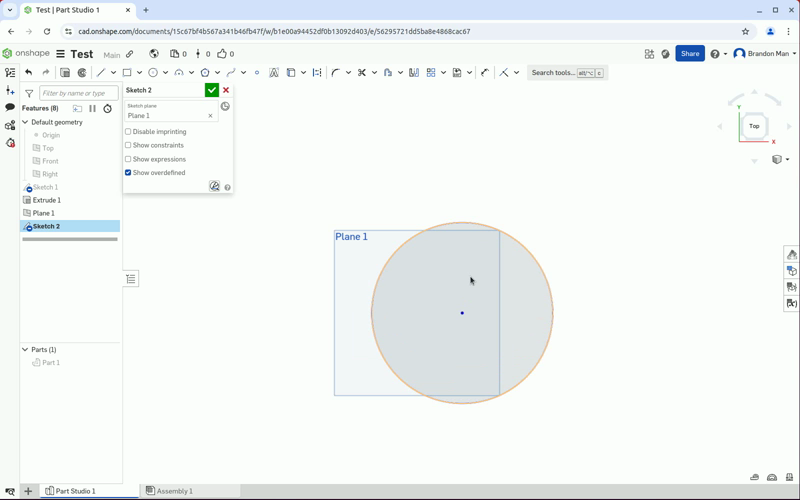
scroll(6)
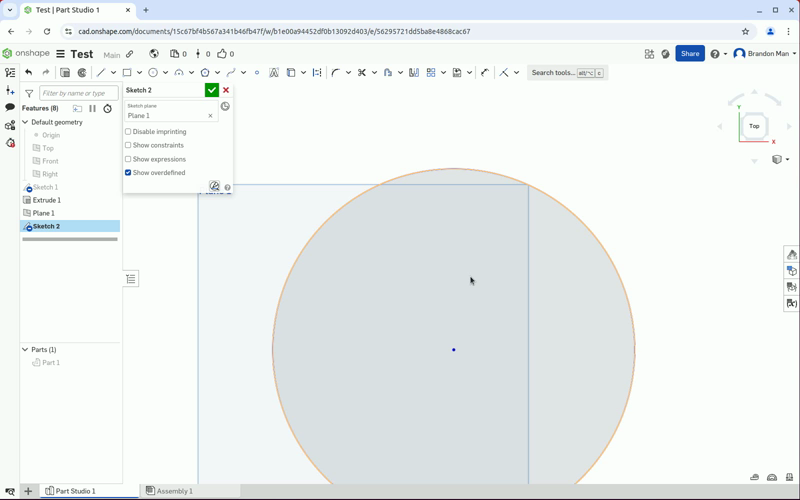
click(470, 276)
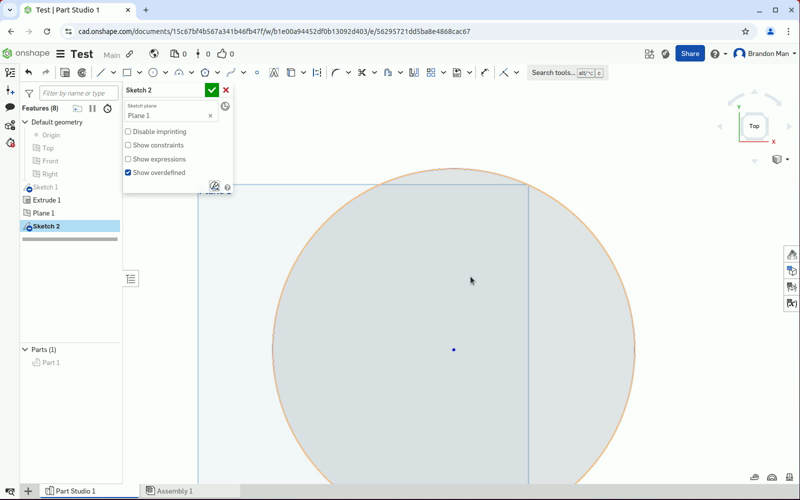
scroll(-6)
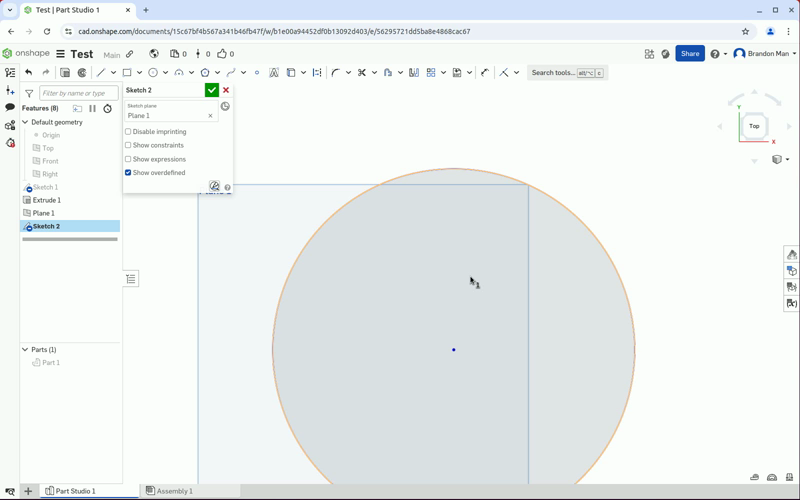
scroll(-6)
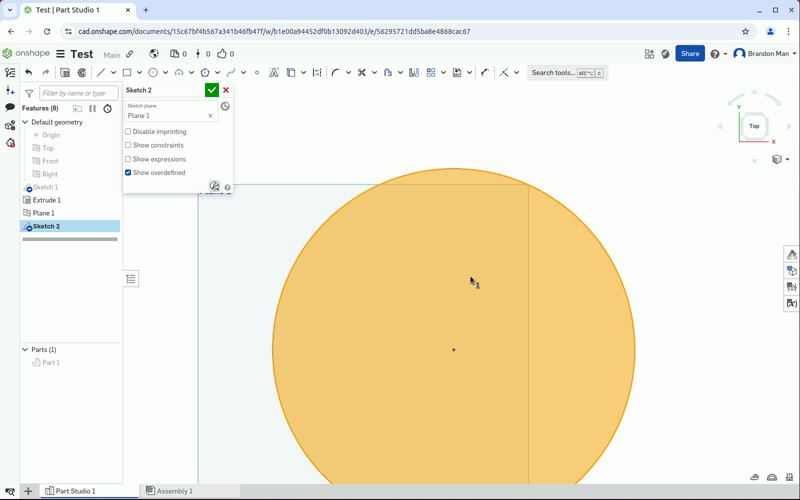
scroll(-6)
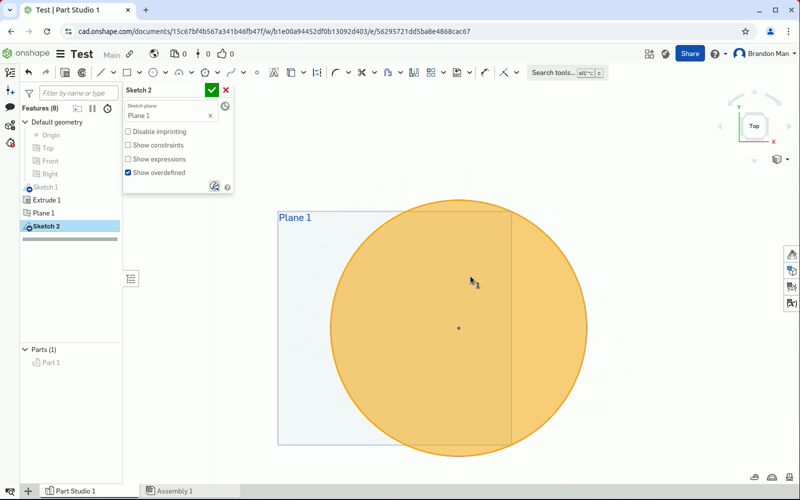
scroll(-6)
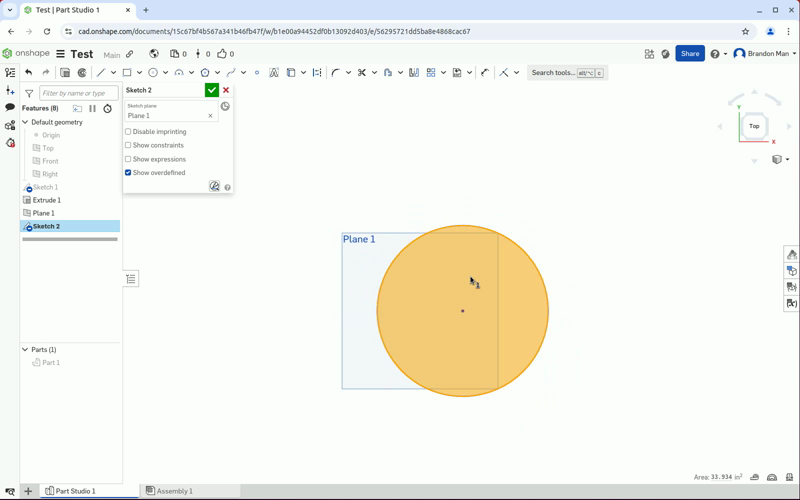
scroll(-6)
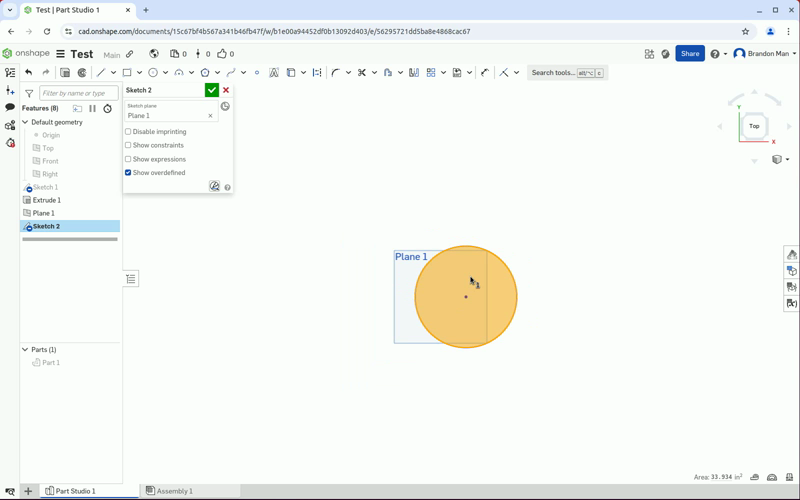
scroll(-6)
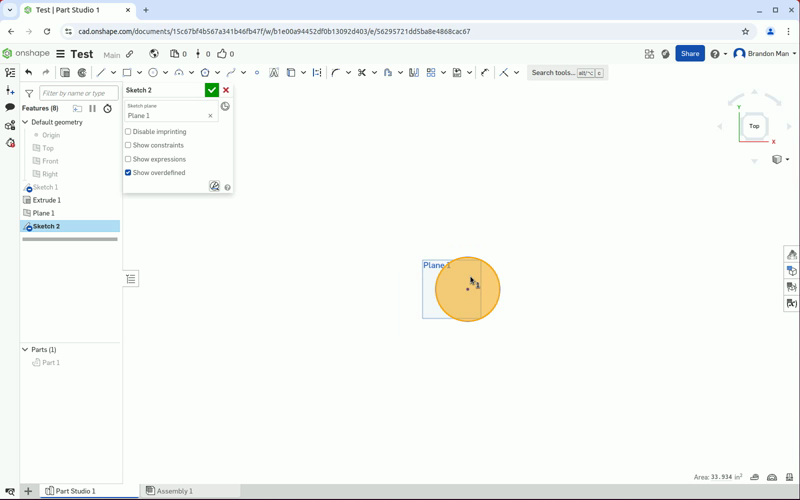
scroll(-6)
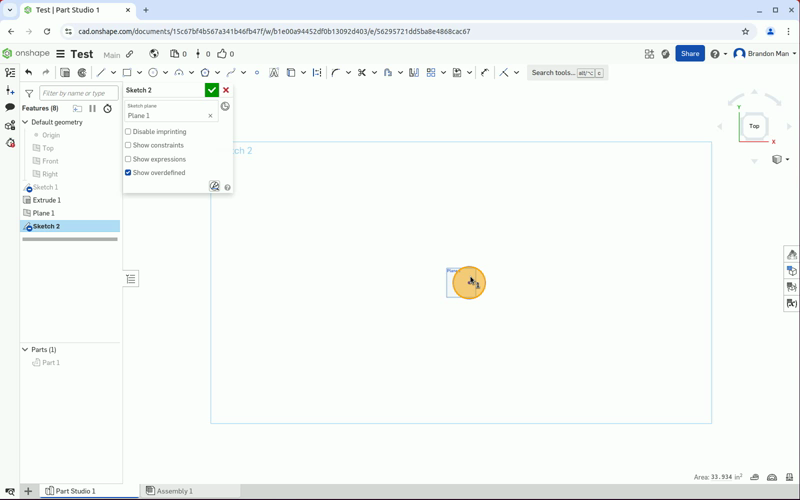
mouse_move(73, 352)
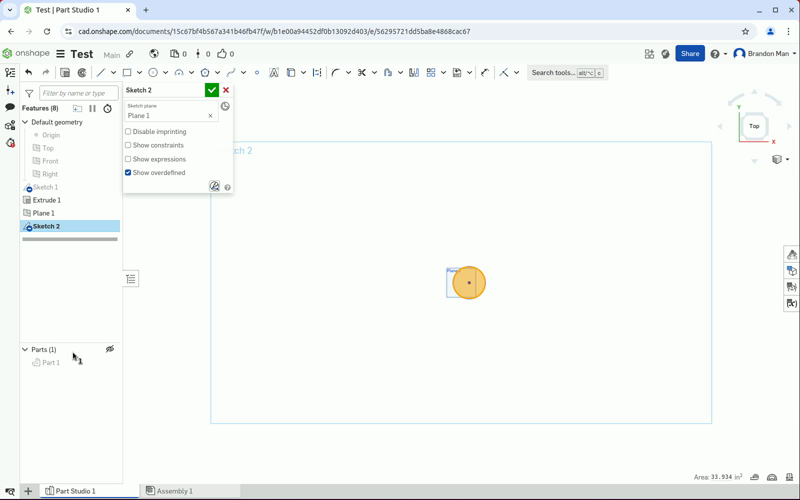
key(shift+y)
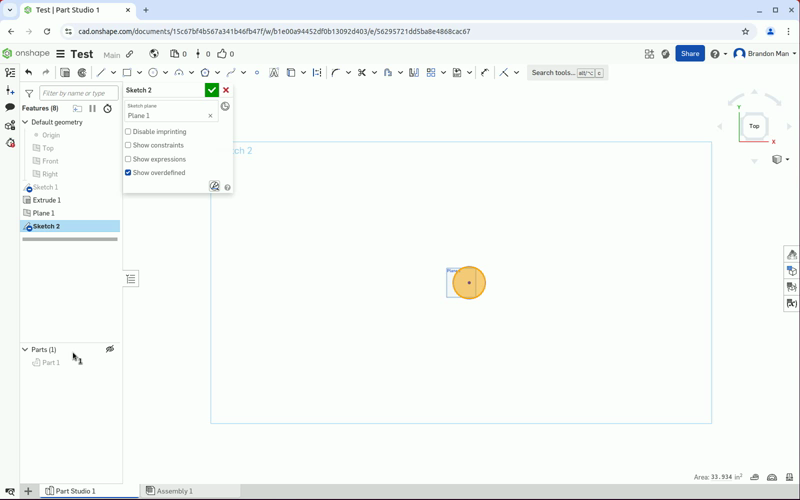
key(shift+e)
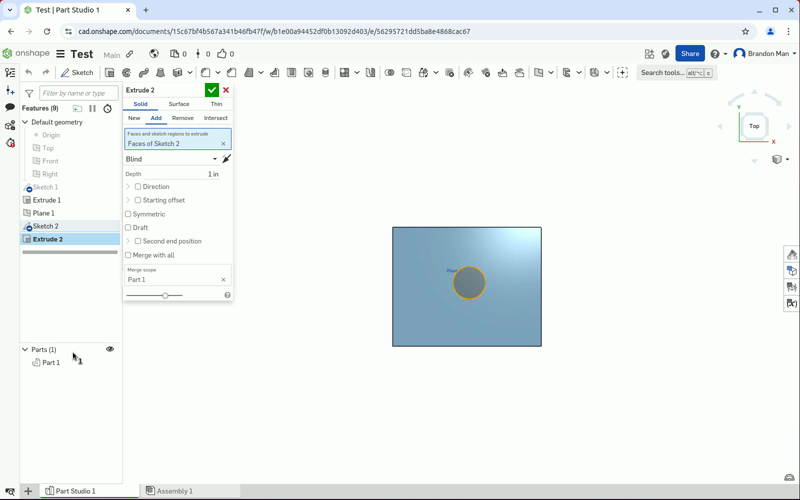
mouse_move(143, 106)
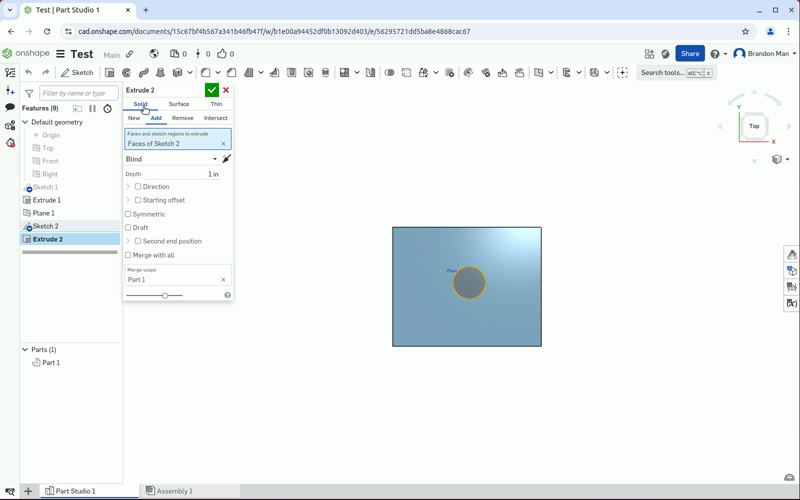
click(143, 106)
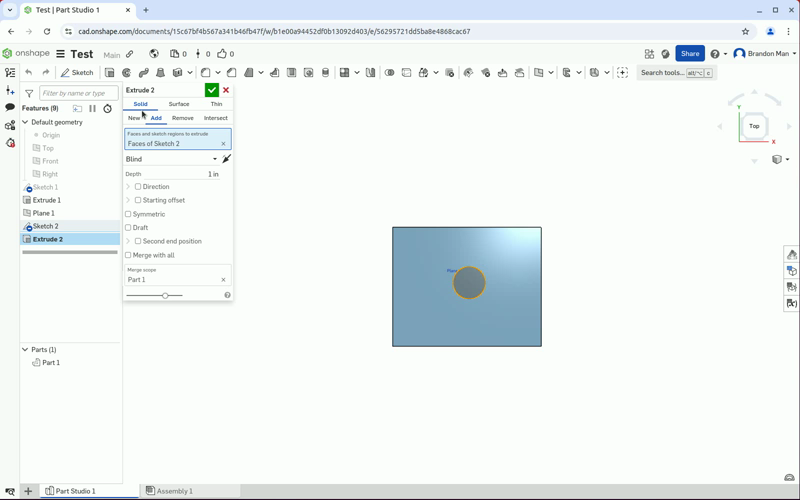
mouse_move(137, 120)
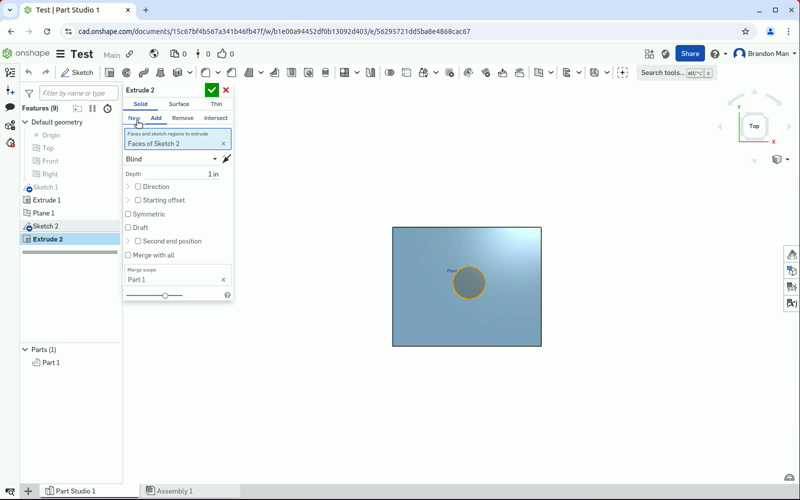
click(137, 120)
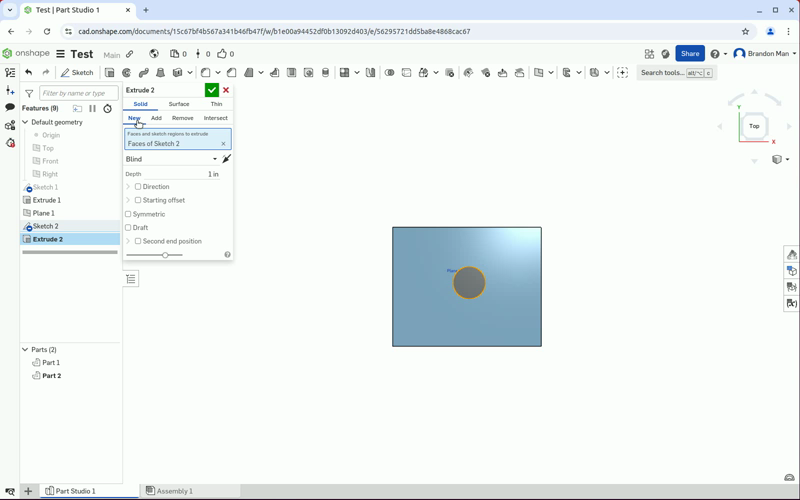
key(tab, 4)
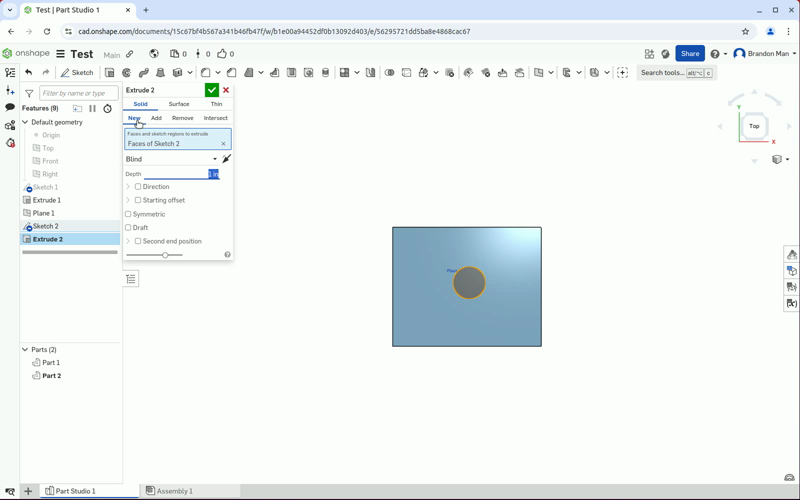
text(7.462)
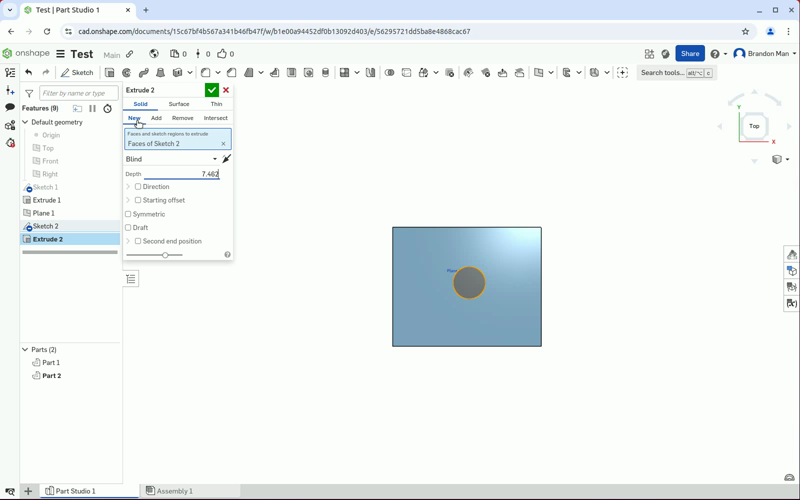
key(enter)
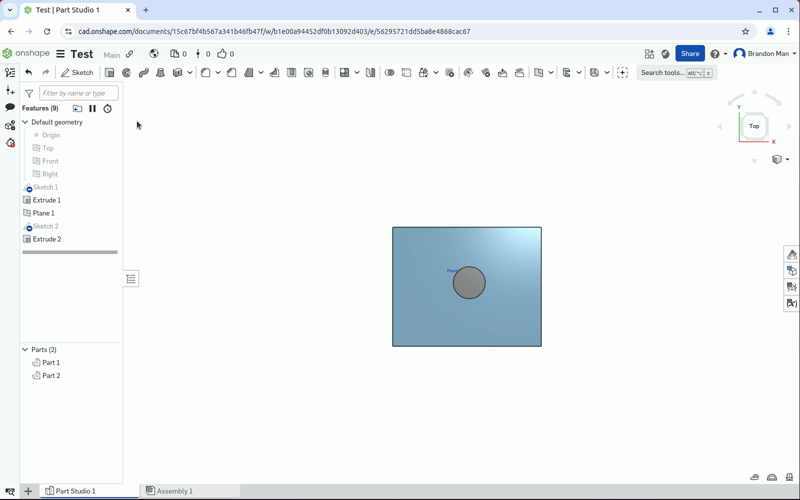
key(shift+h)
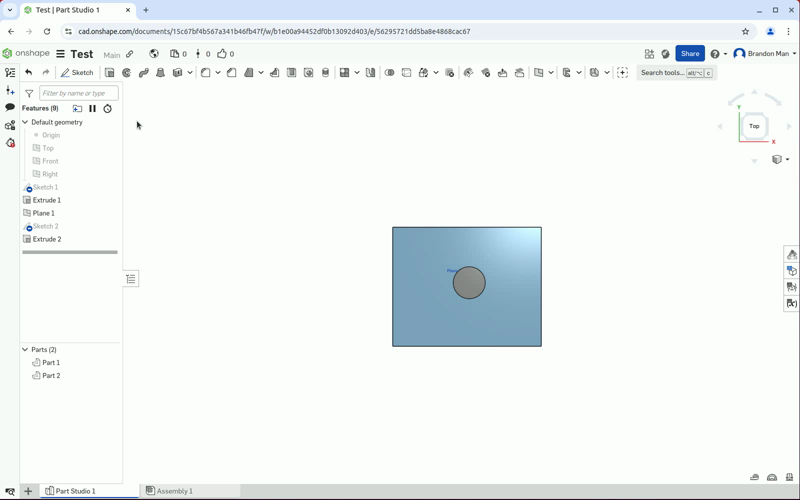
key(shift+h)
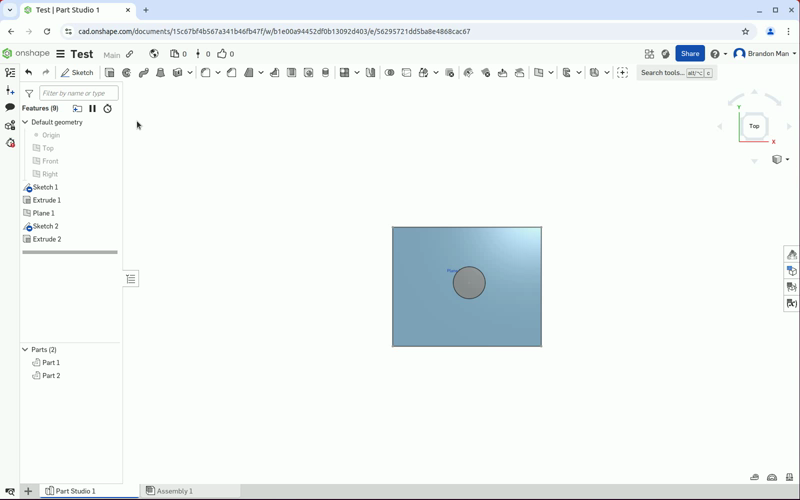
key(shift+7)
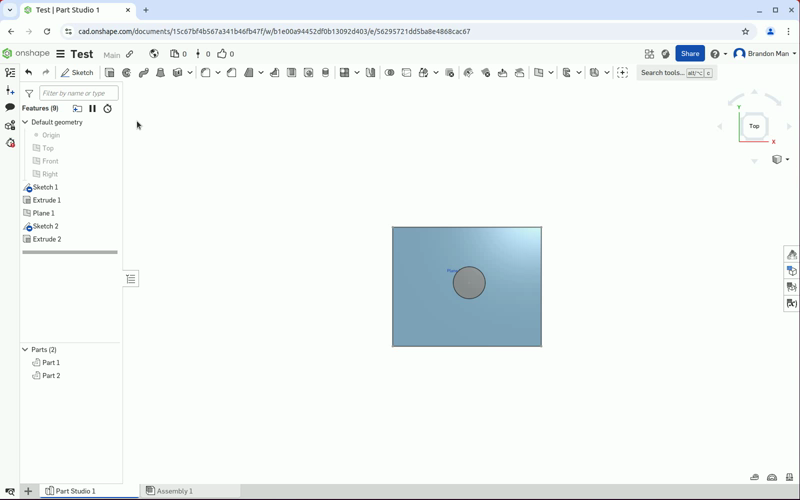
key(up, 3)
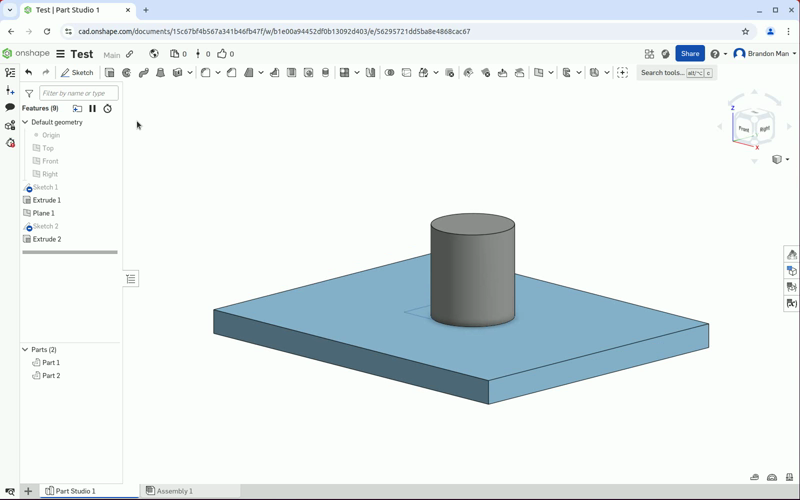
key(left, 3)
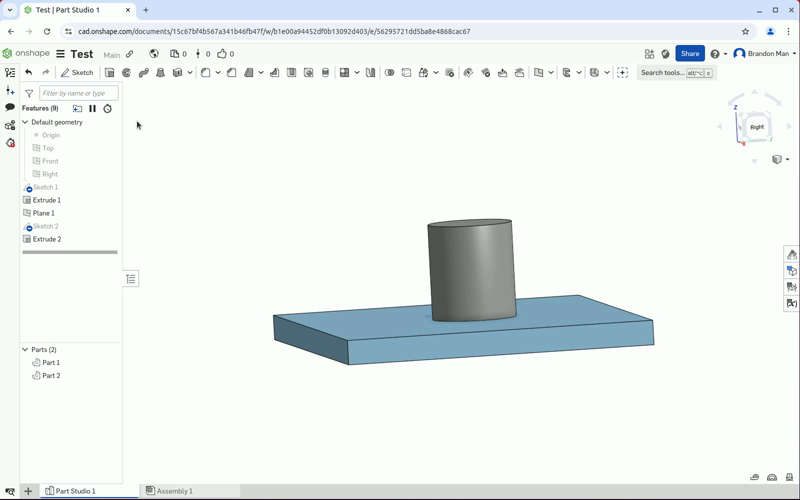
key(right, 3)
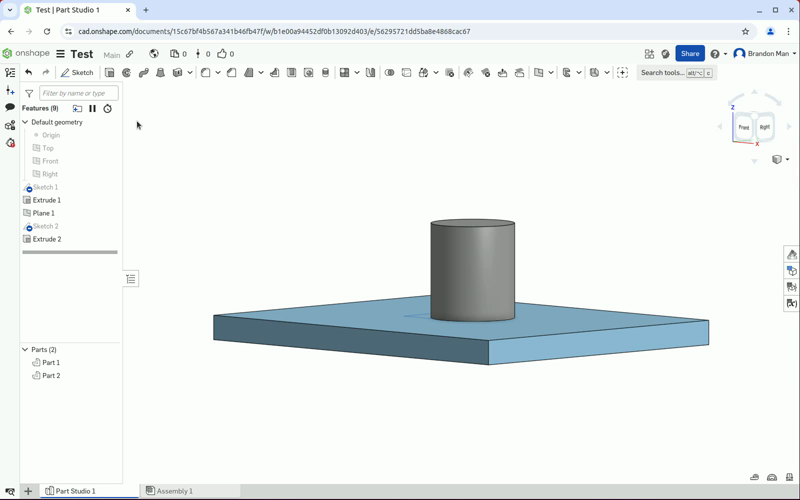
key(down, 3)
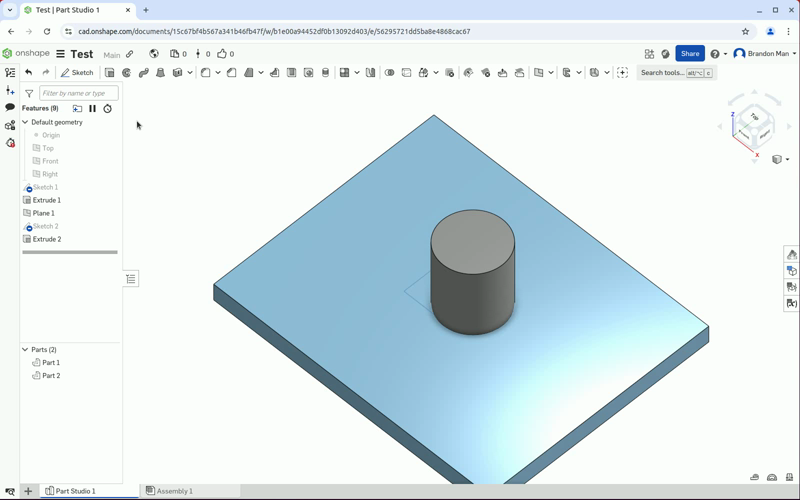
mouse_move(73, 189)
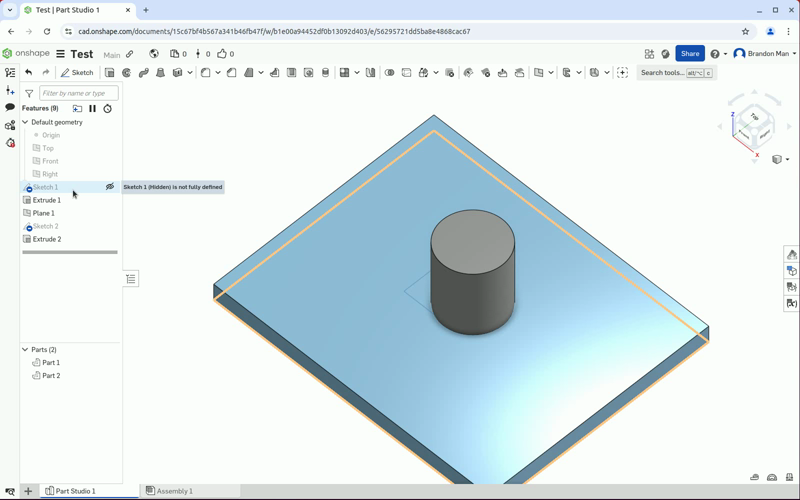
click(73, 189)